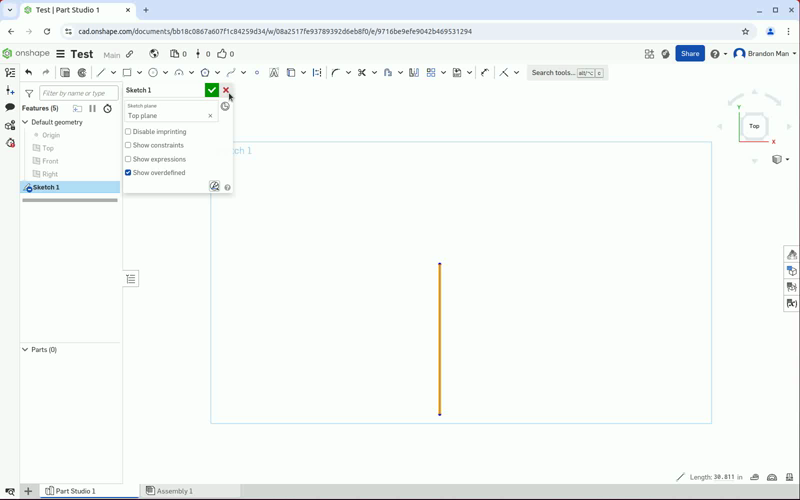
key(shift+h)
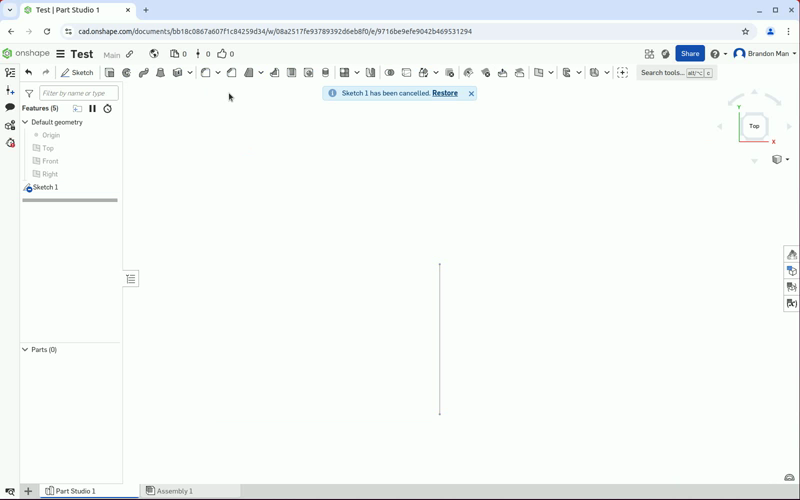
key(shift+s)
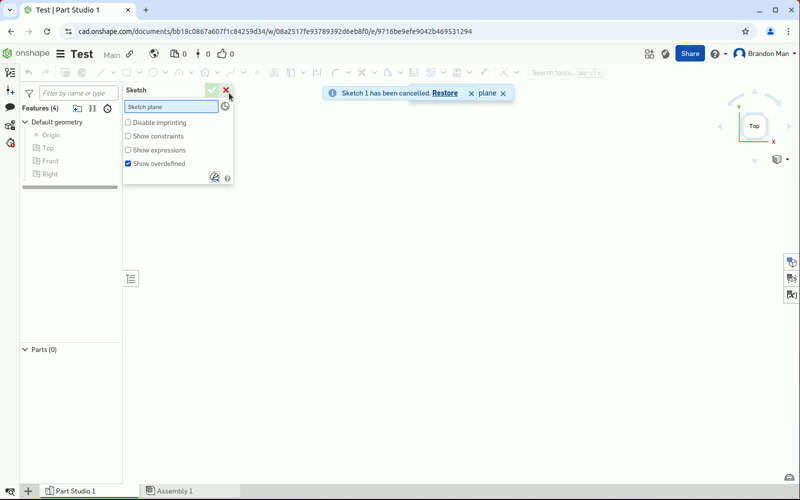
mouse_move(73, 150)
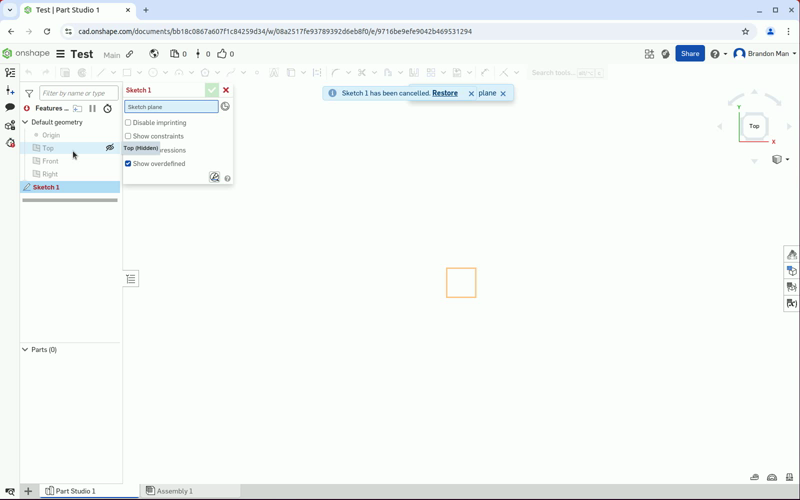
click(73, 150)
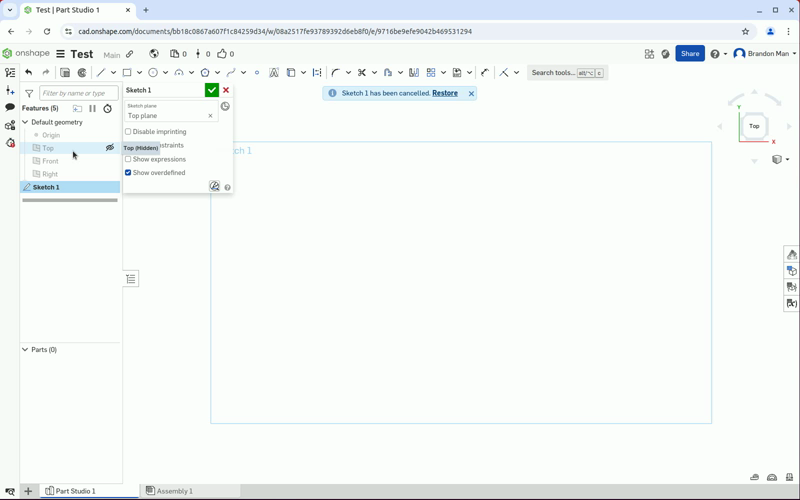
mouse_move(73, 352)
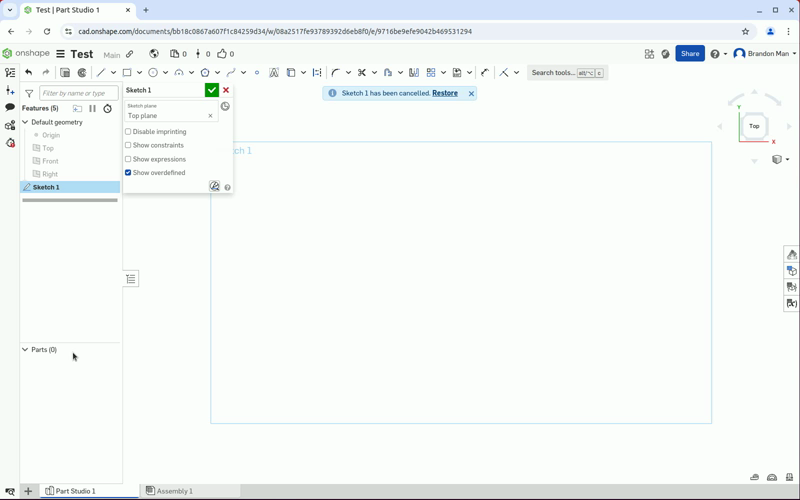
key(y)
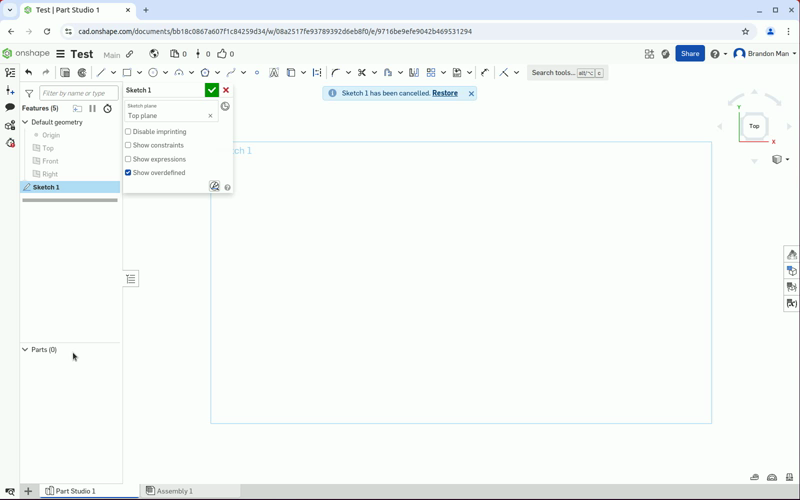
key(c)
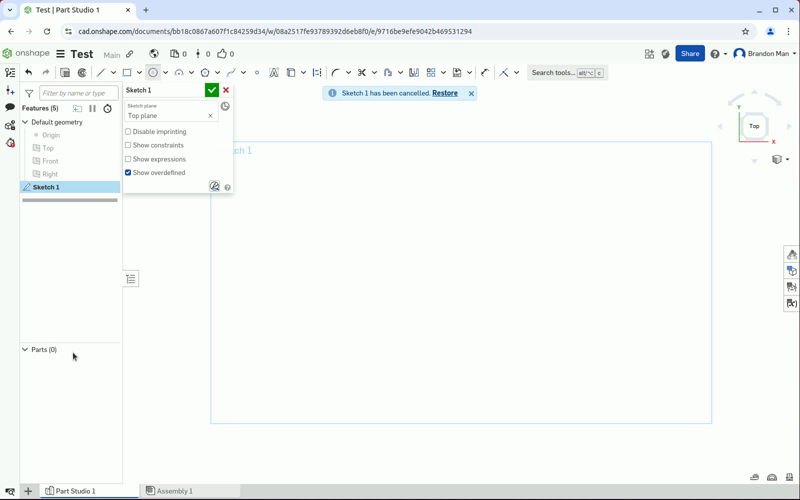
key_down(shift)
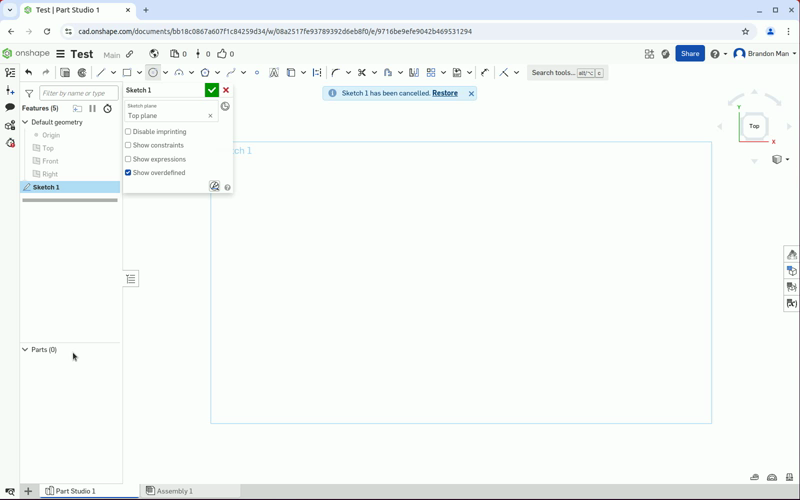
mouse_move(461, 282)
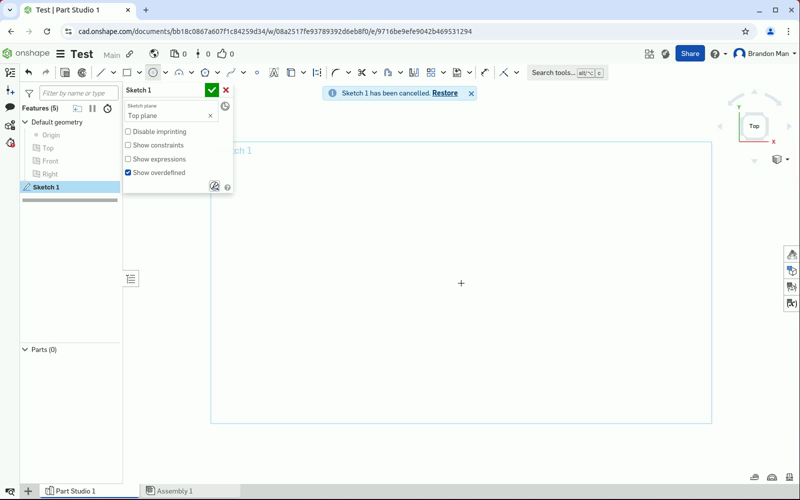
click(461, 282)
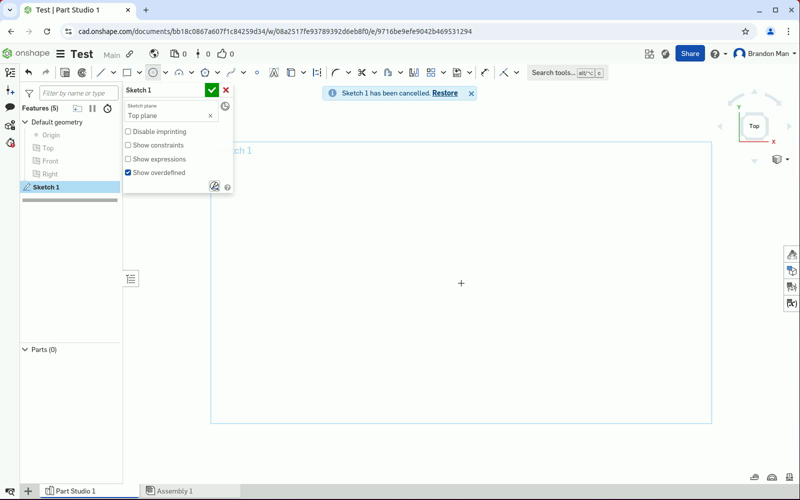
key_up(shift)
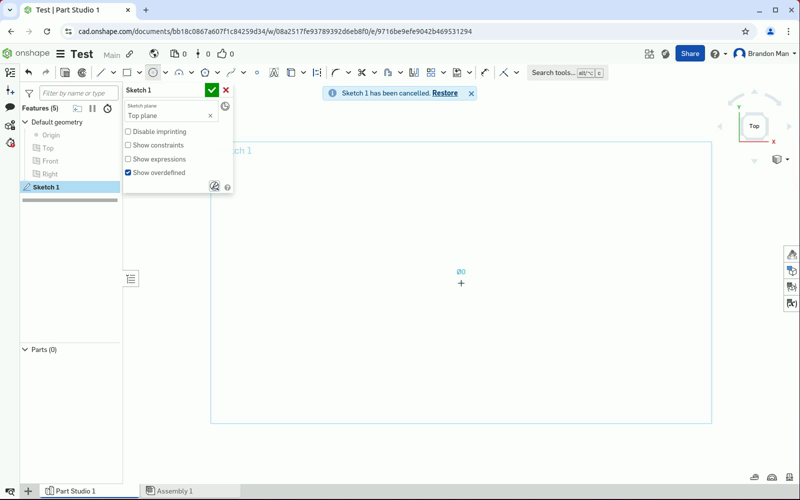
mouse_move(574, 282)
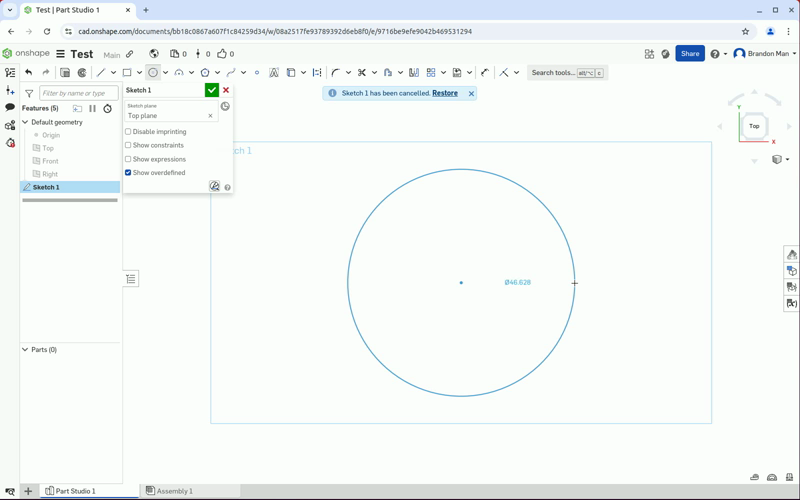
click(574, 282)
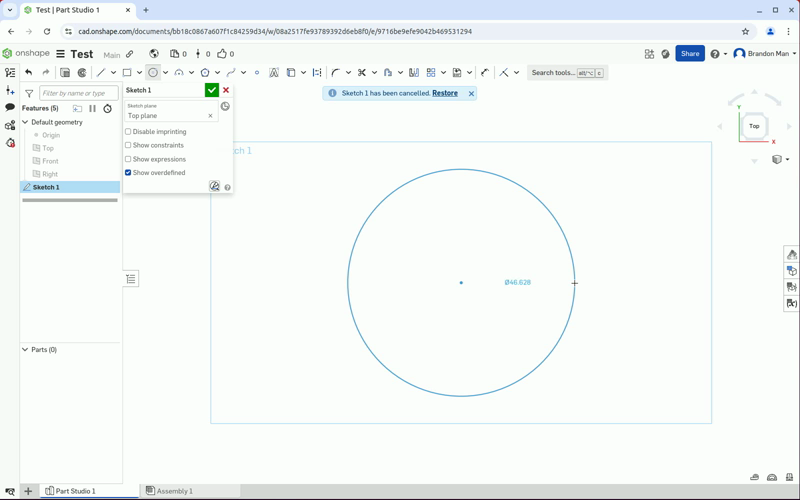
key(esc)
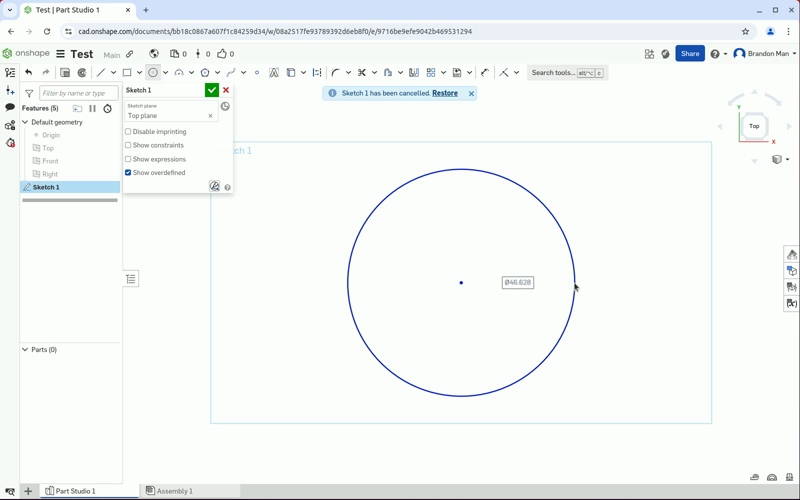
mouse_move(460, 300)
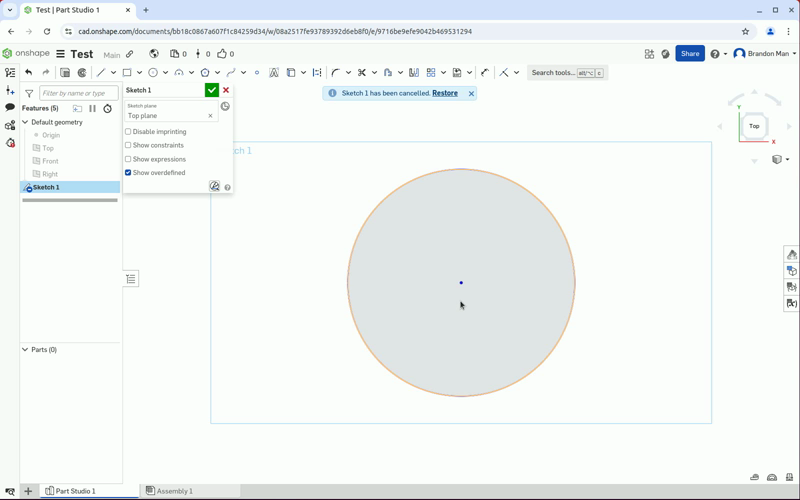
click(460, 300)
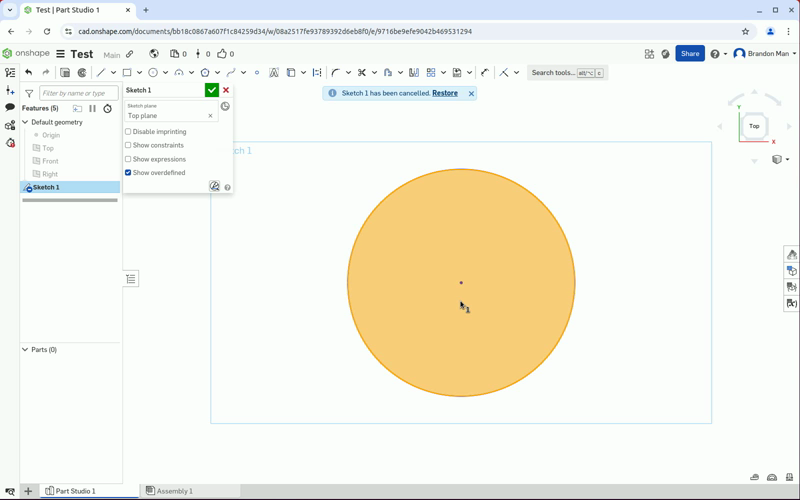
mouse_move(73, 352)
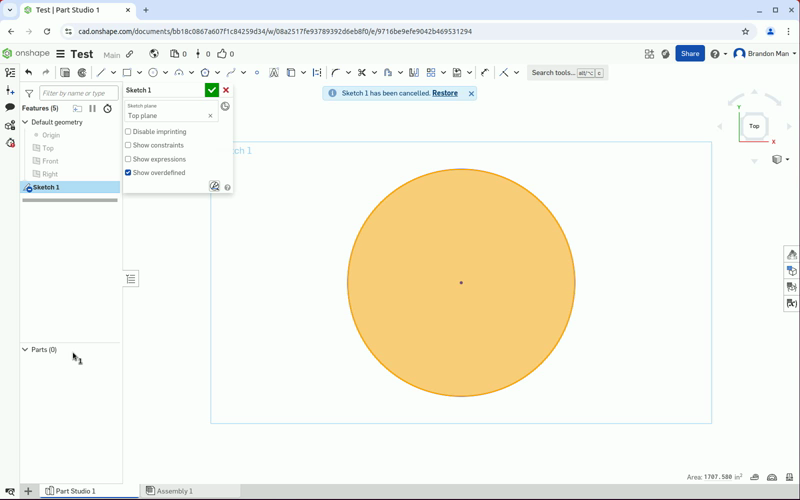
key(shift+y)
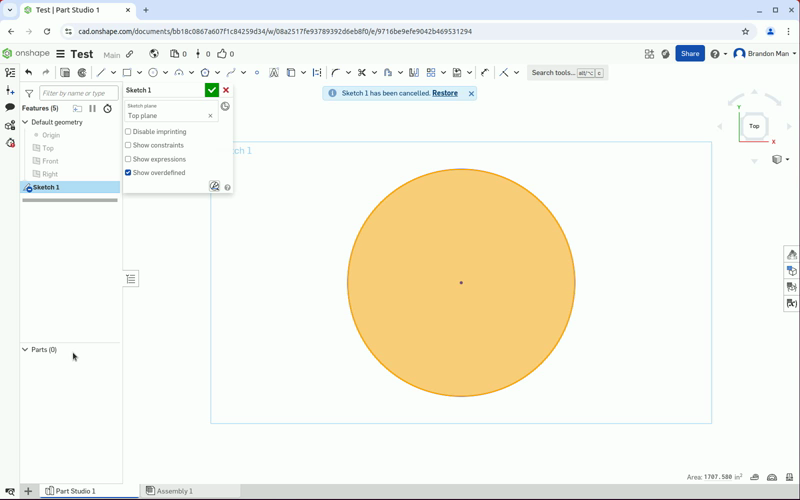
key(shift+e)
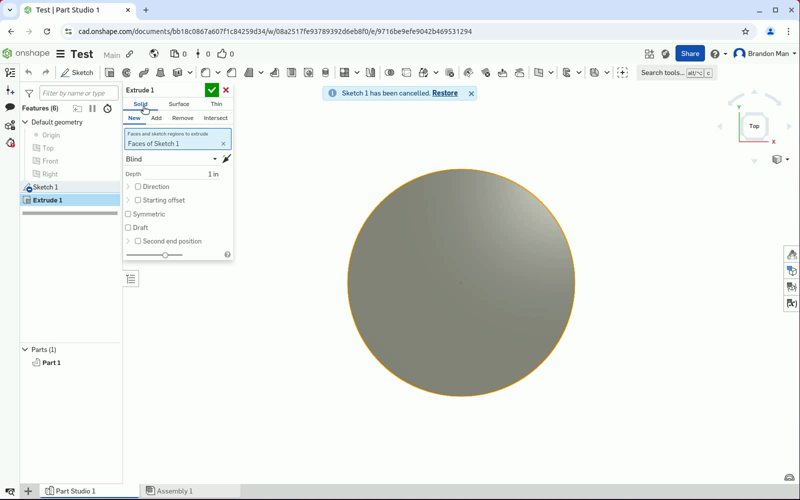
mouse_move(143, 106)
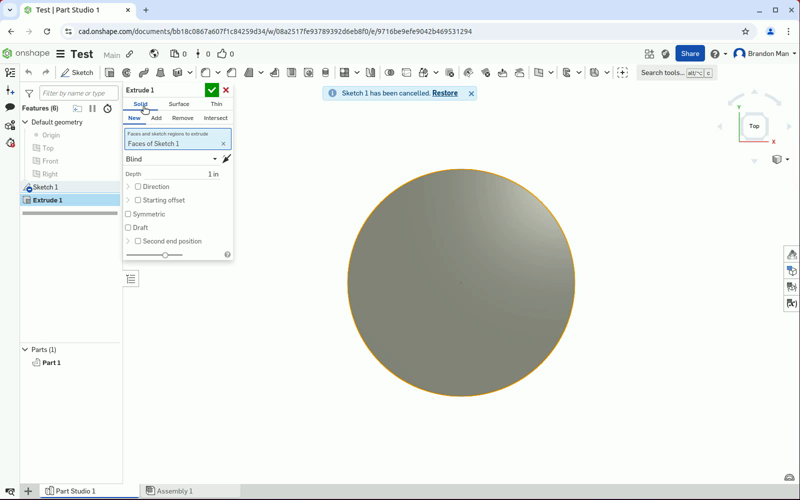
click(143, 106)
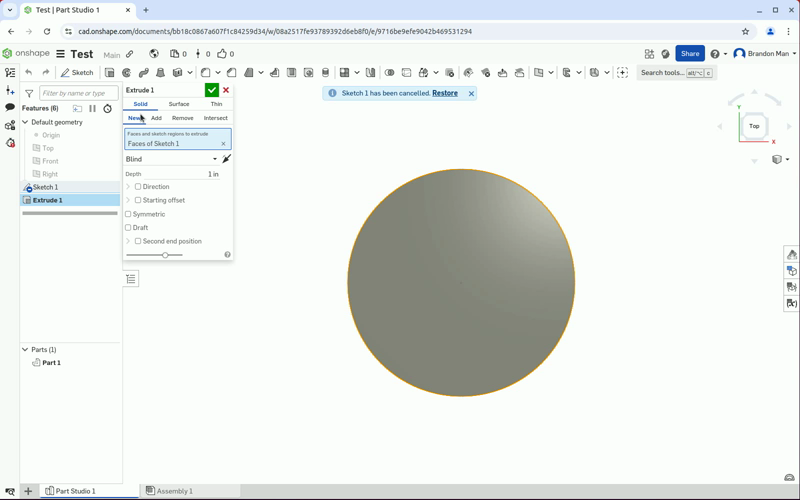
mouse_move(137, 120)
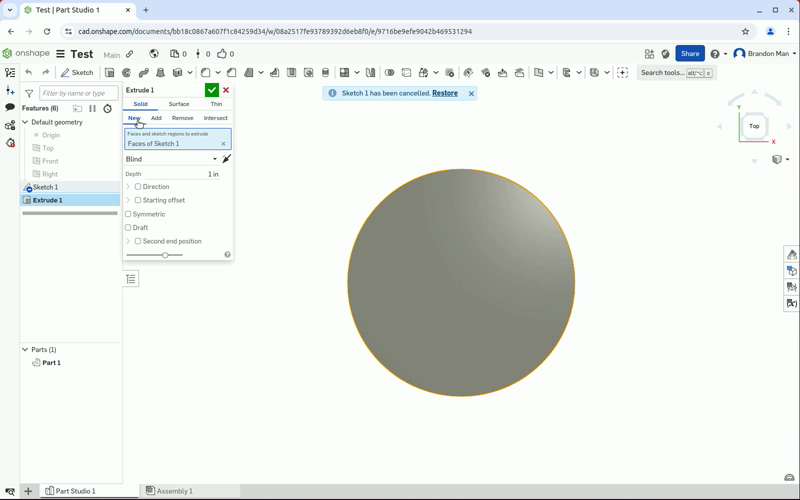
click(137, 120)
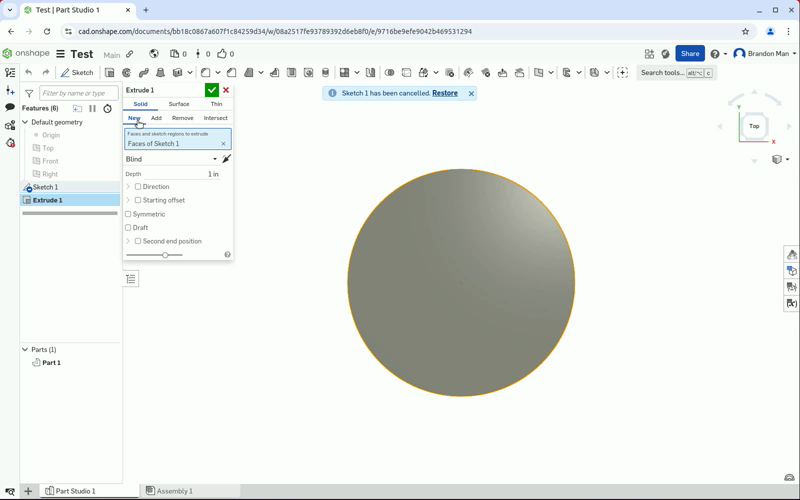
key(tab, 4)
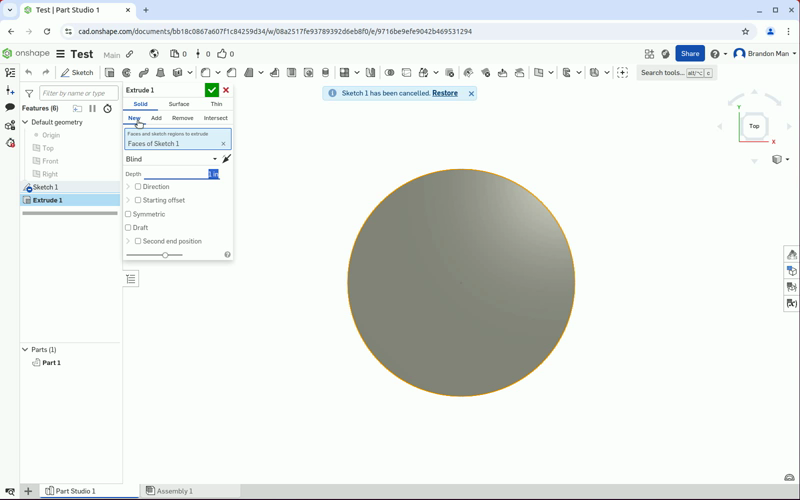
text(0.481)
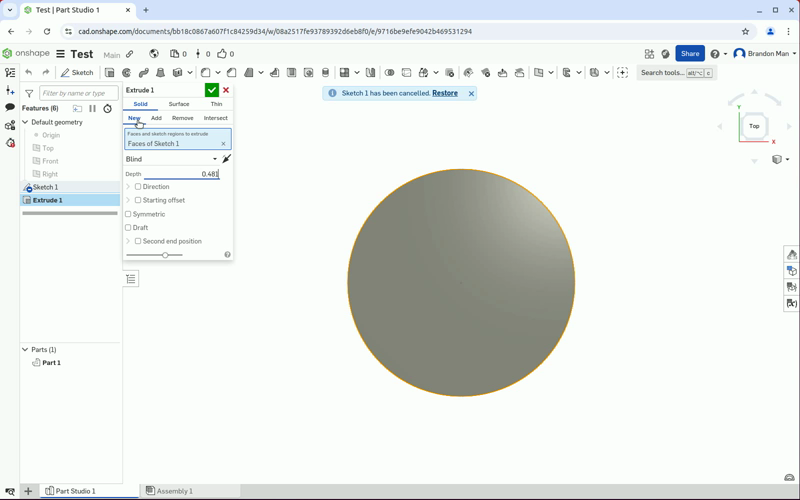
key(enter)
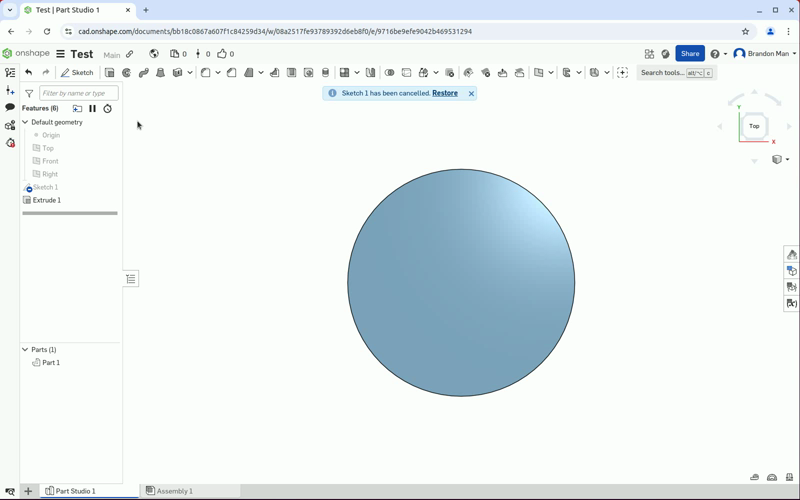
key(shift+h)
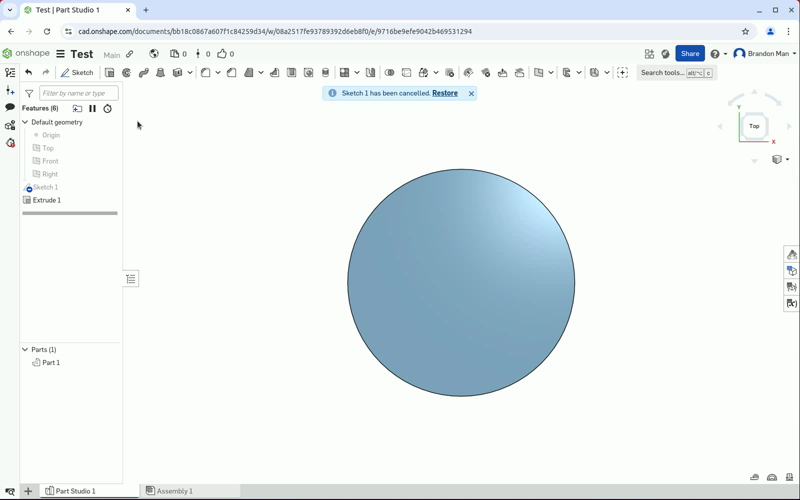
key(shift+h)
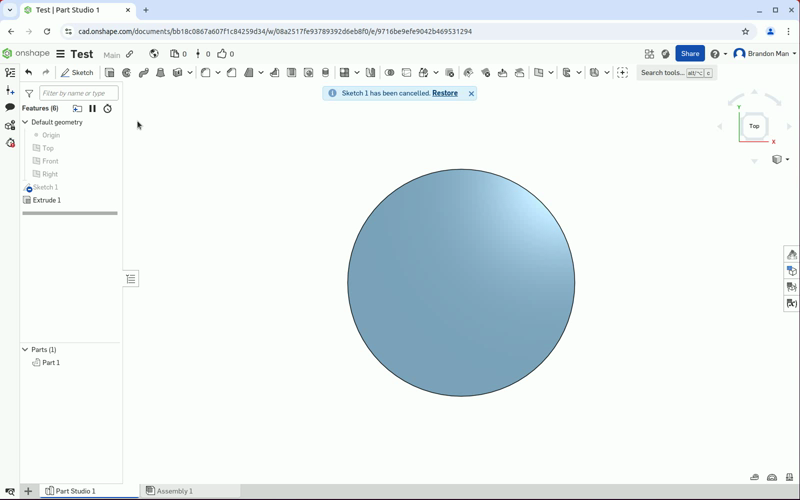
mouse_move(73, 189)
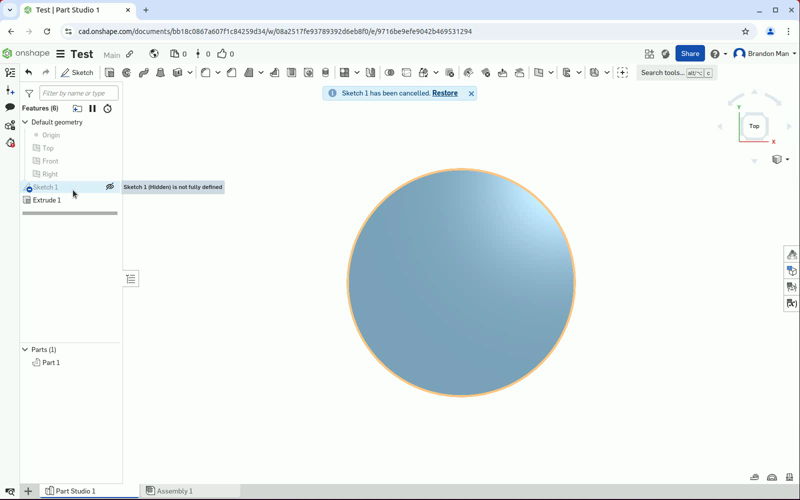
click(73, 189)
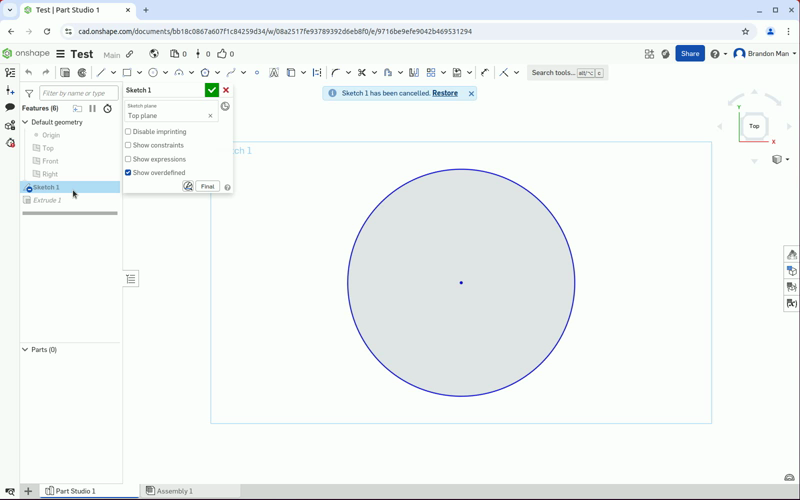
mouse_move(229, 92)
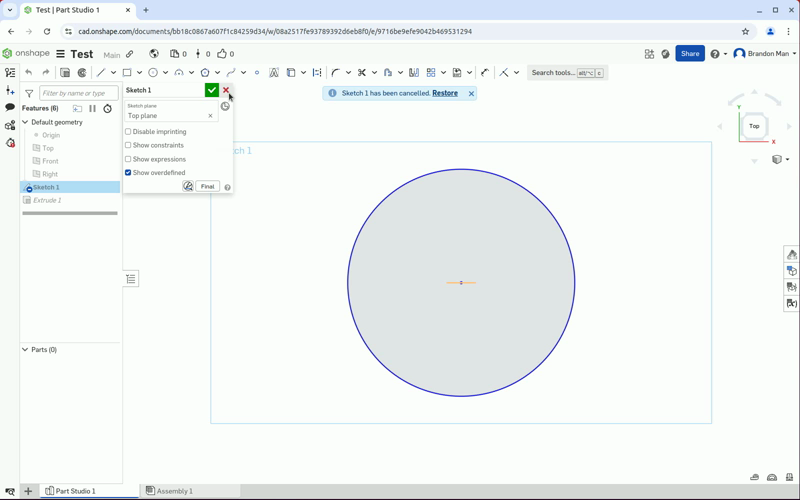
click(229, 92)
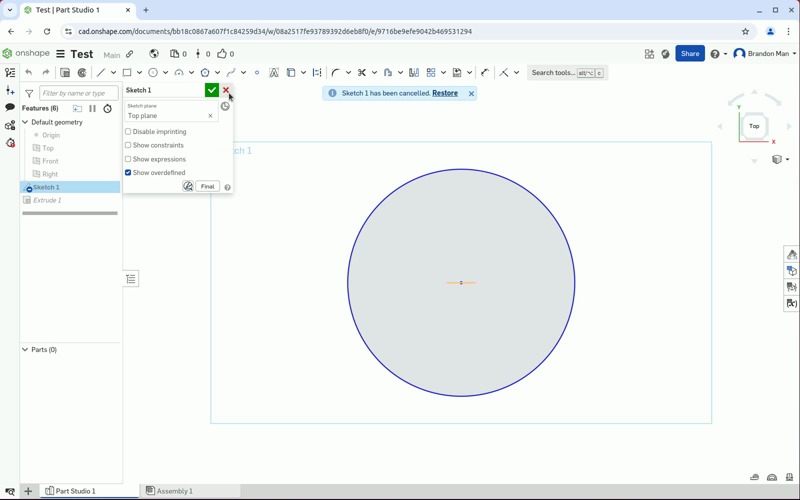
key(shift+s)
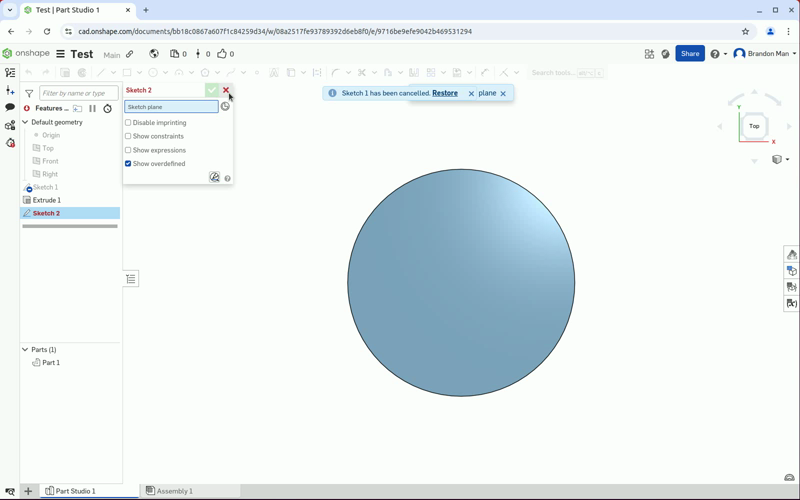
mouse_move(73, 150)
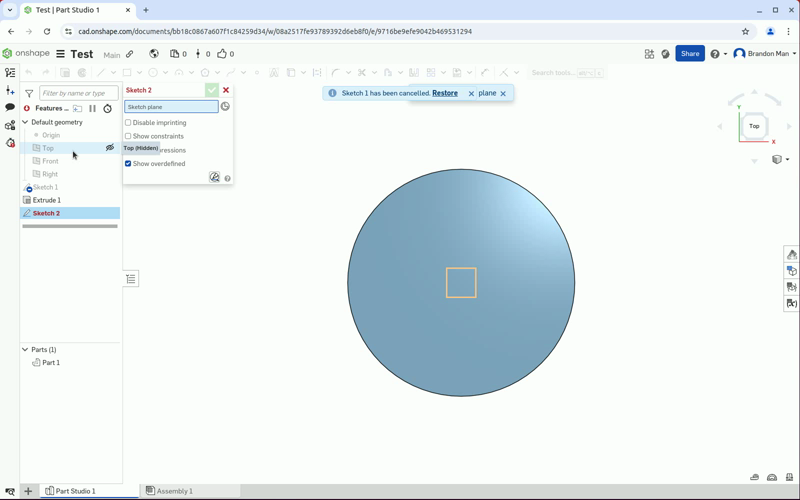
click(73, 150)
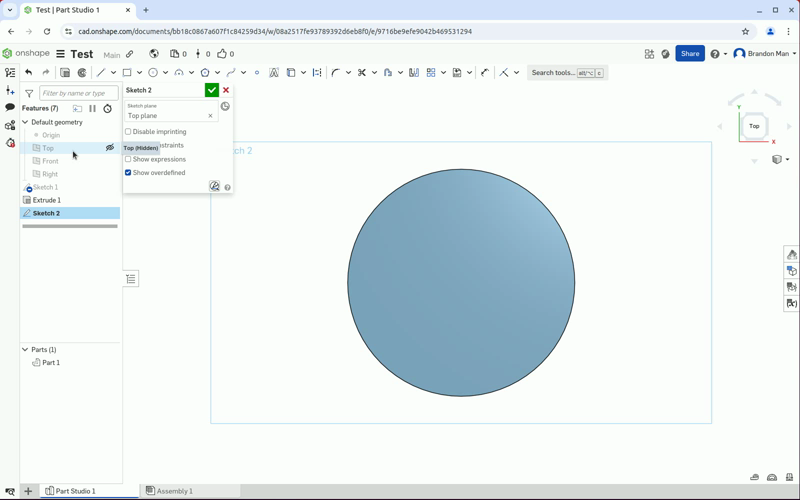
mouse_move(73, 352)
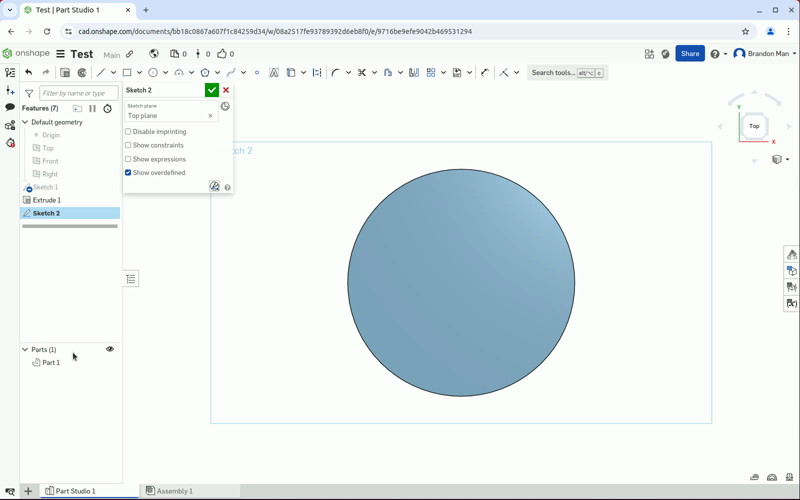
key(y)
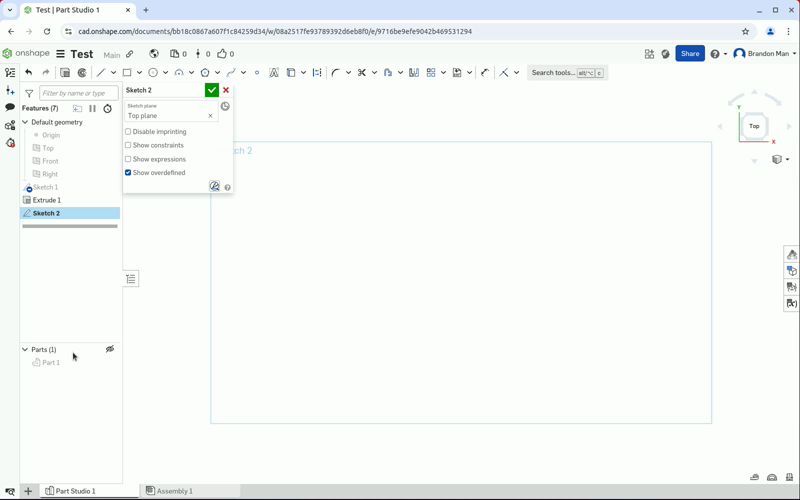
key(c)
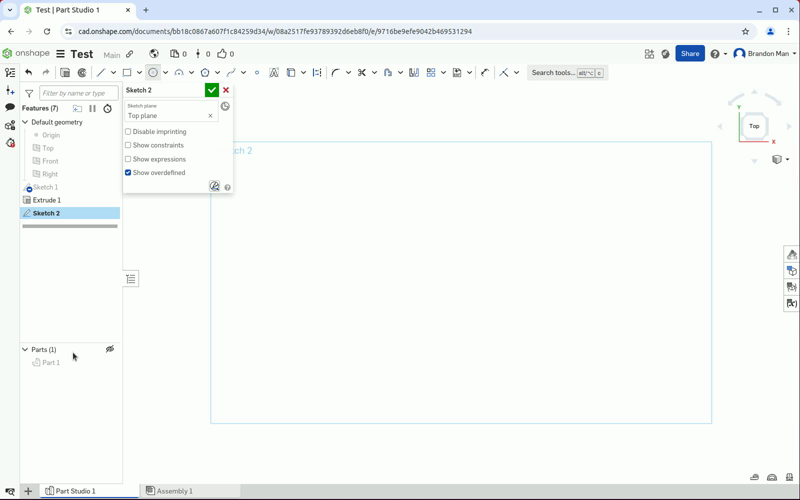
key_down(shift)
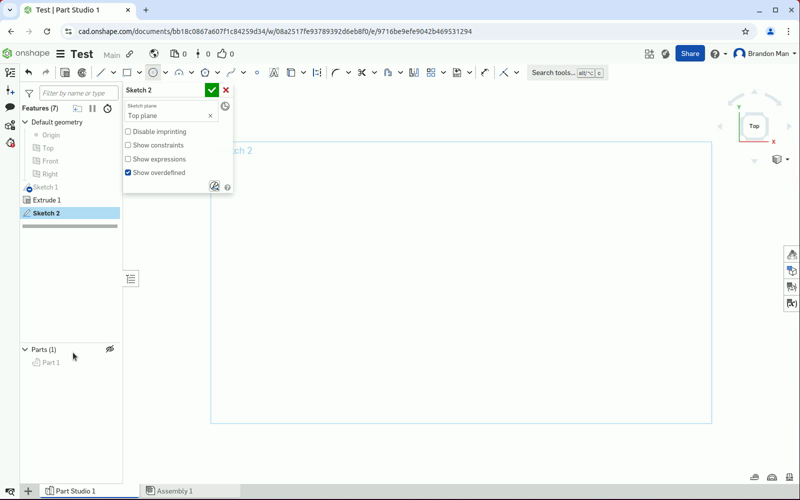
mouse_move(460, 136)
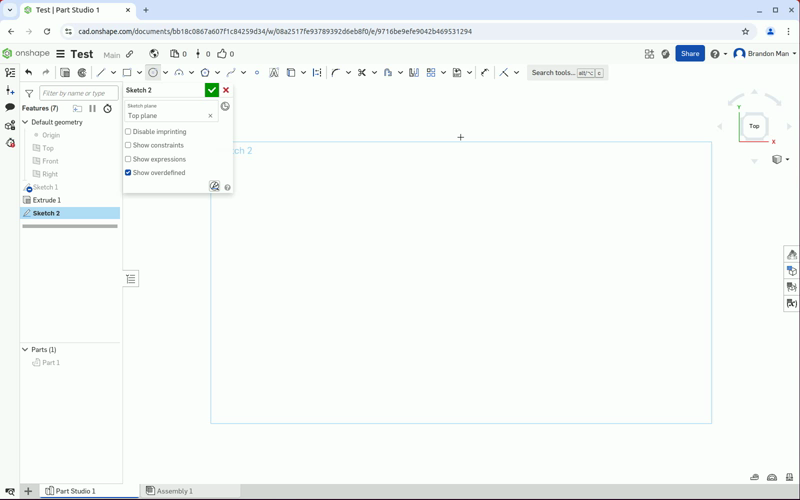
click(460, 136)
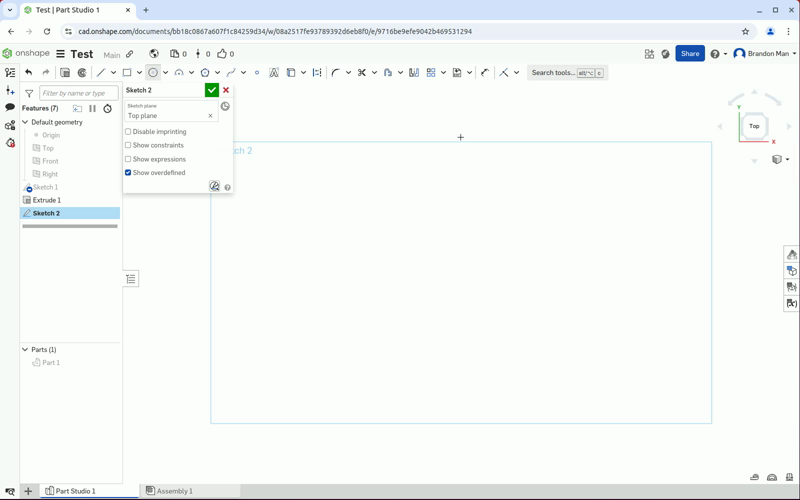
key_up(shift)
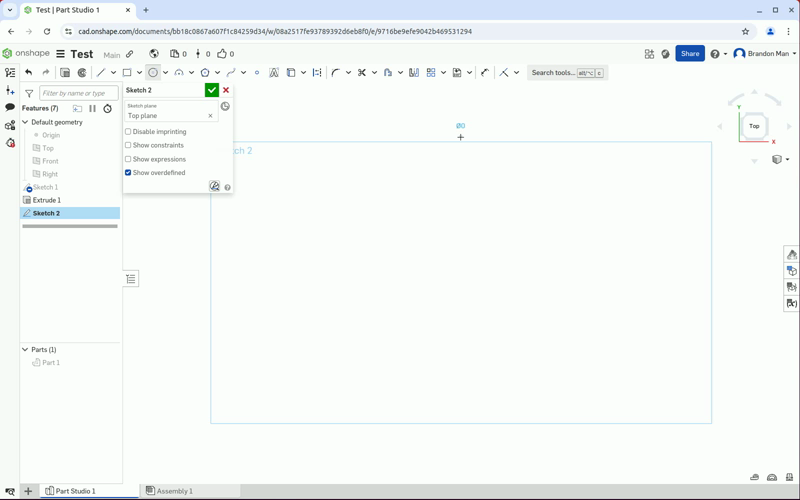
mouse_move(537, 136)
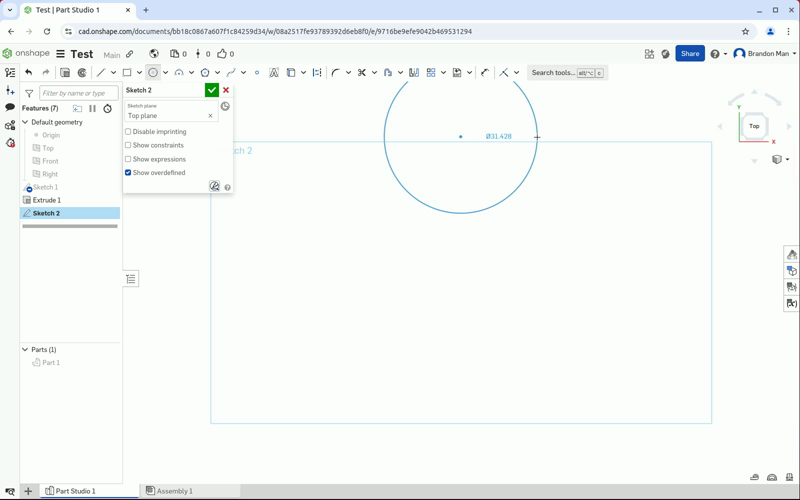
click(537, 136)
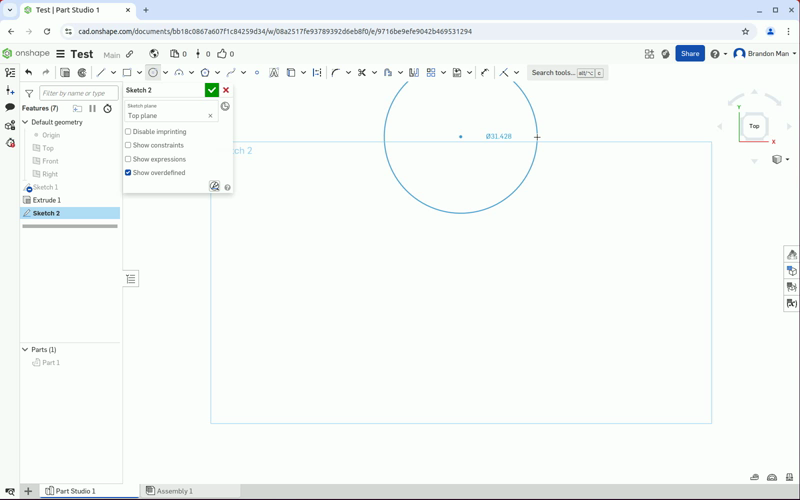
key(esc)
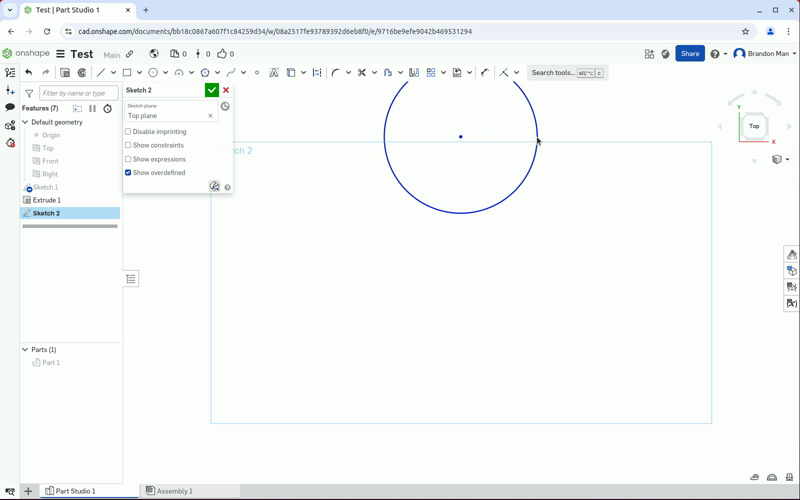
mouse_move(519, 146)
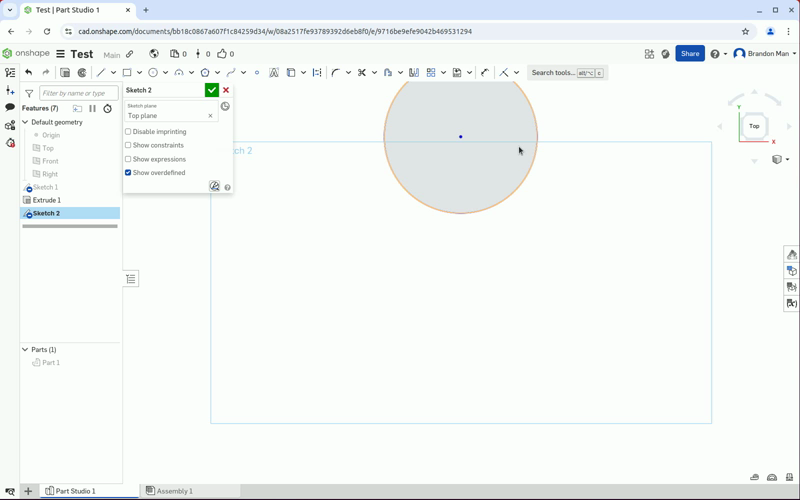
click(519, 146)
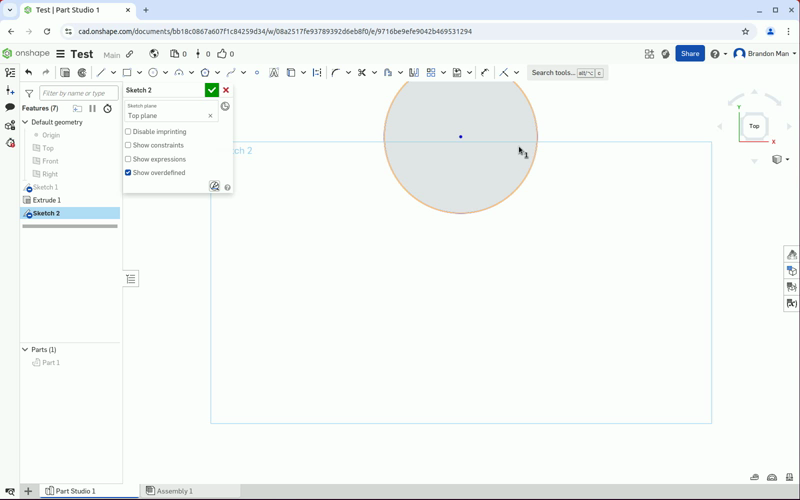
mouse_move(73, 352)
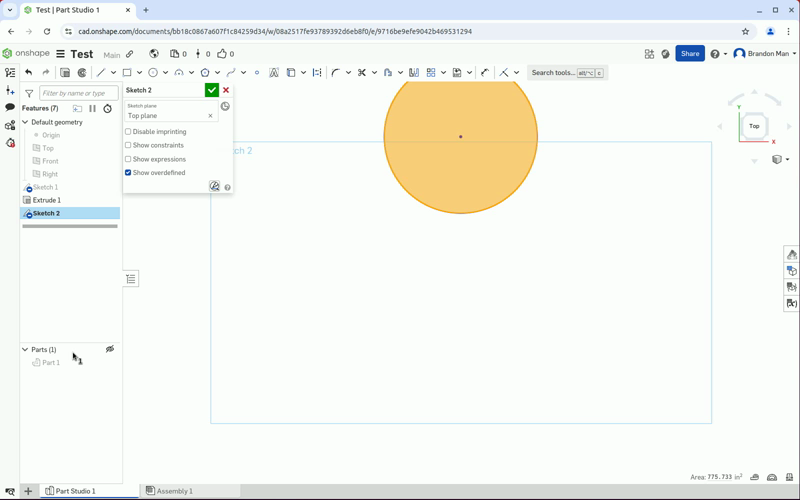
key(shift+y)
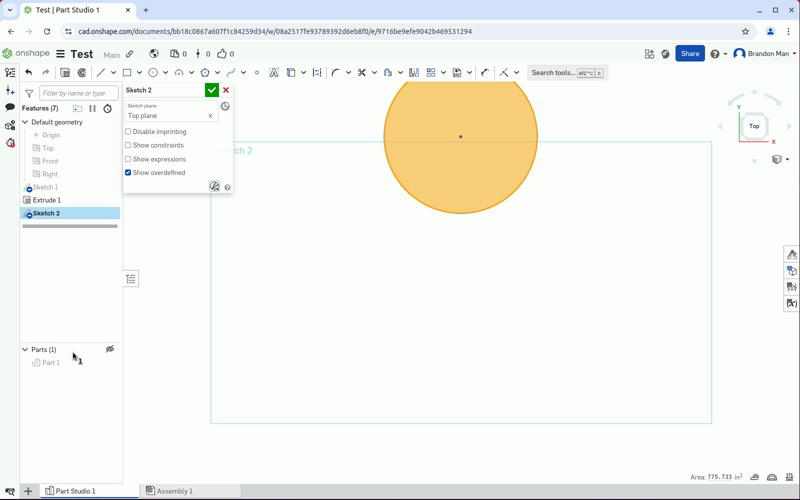
key(shift+e)
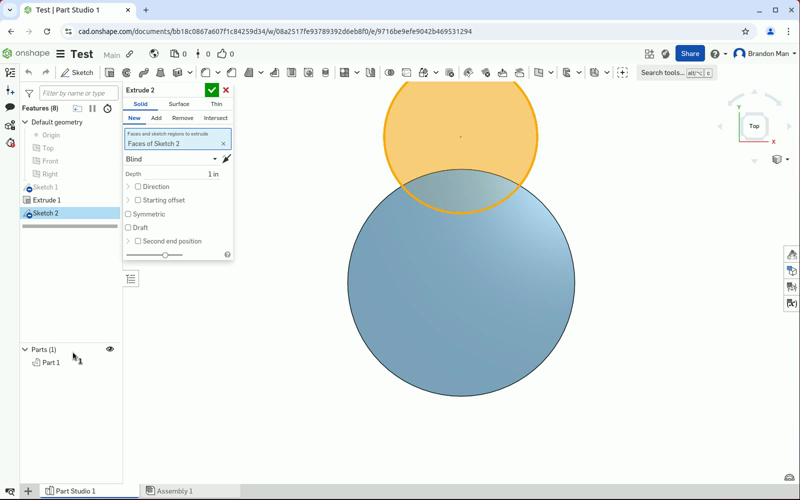
mouse_move(143, 106)
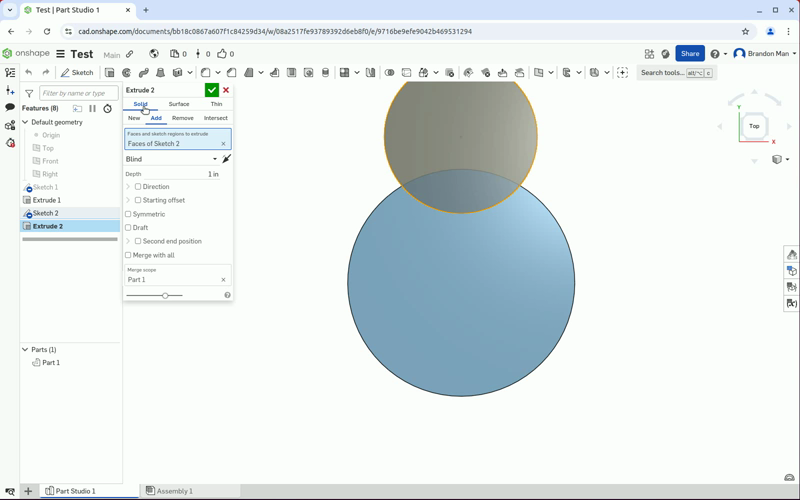
click(143, 106)
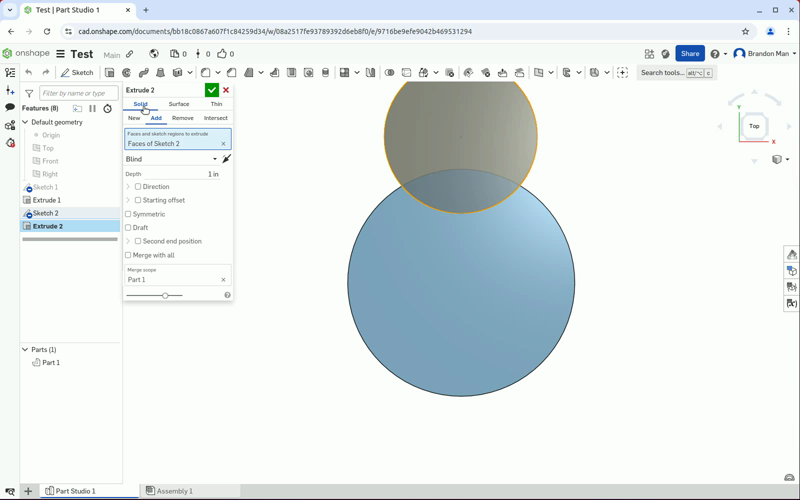
mouse_move(186, 120)
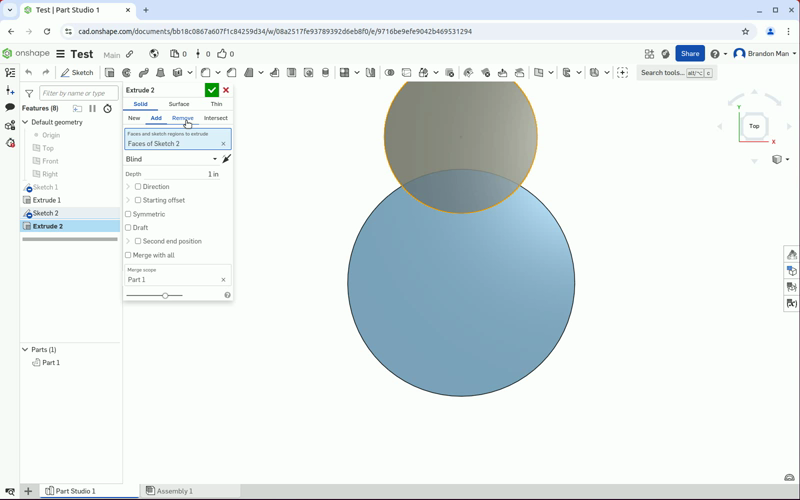
click(186, 120)
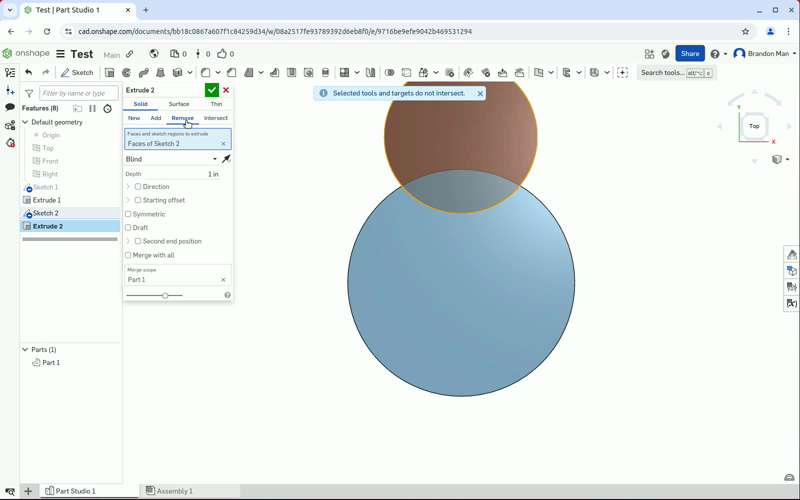
key(tab, 4)
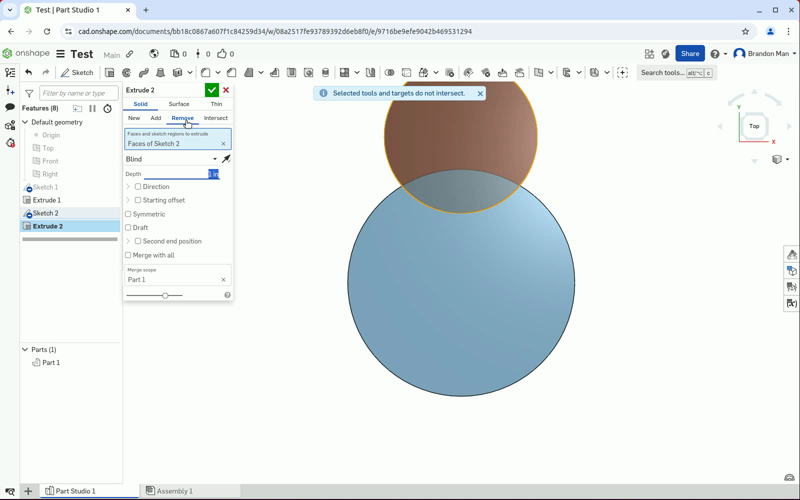
text(-10.832)
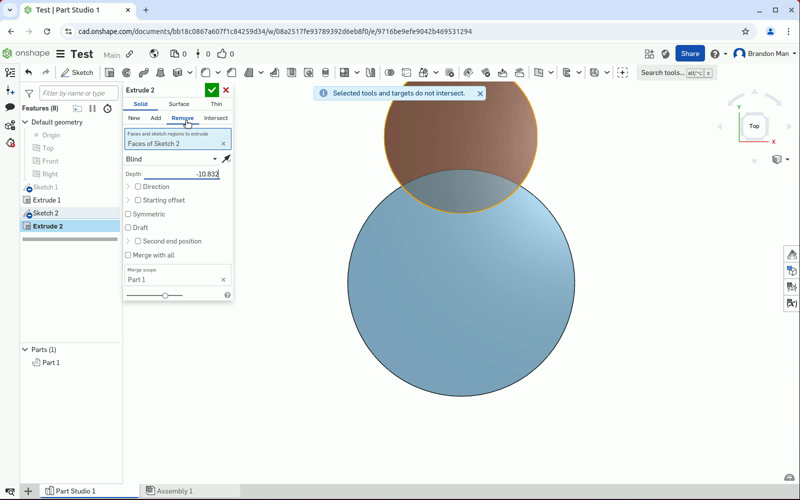
key(tab, 6)
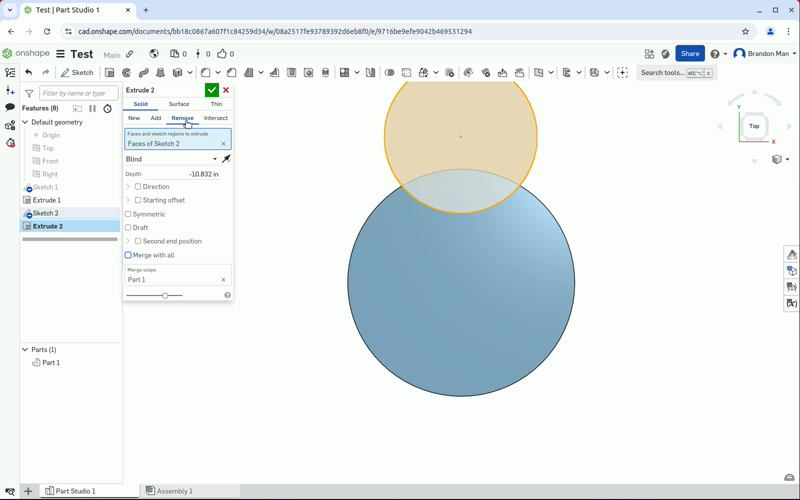
key(space)
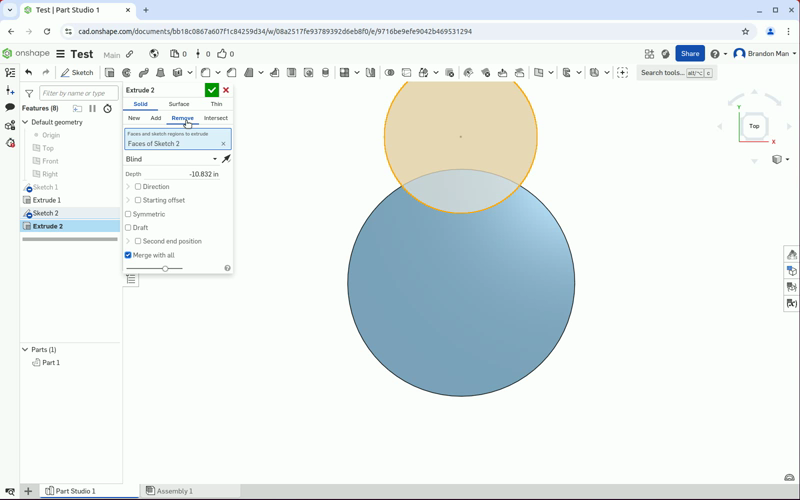
key(enter)
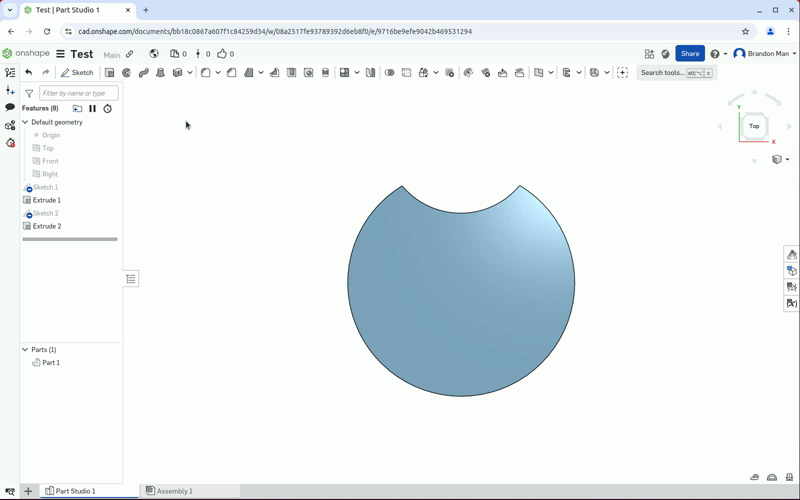
key(shift+h)
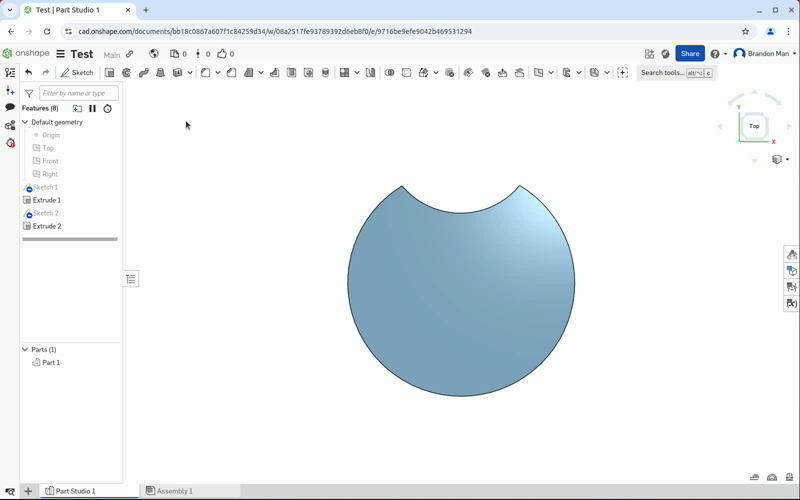
key(shift+h)
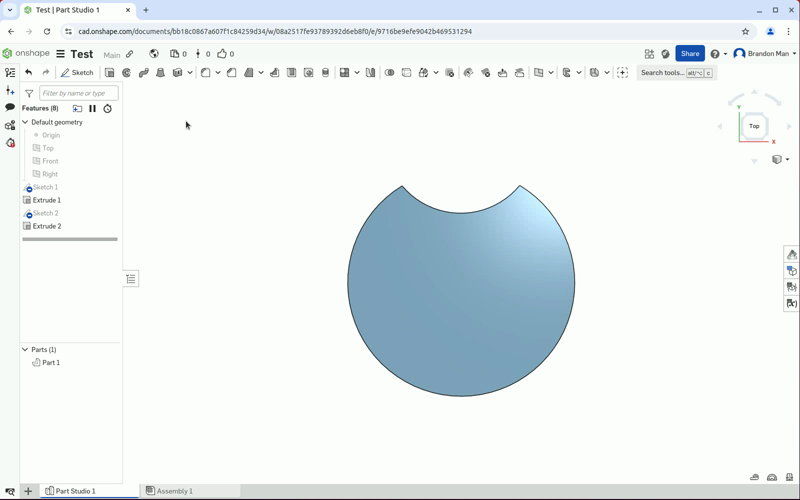
mouse_move(73, 189)
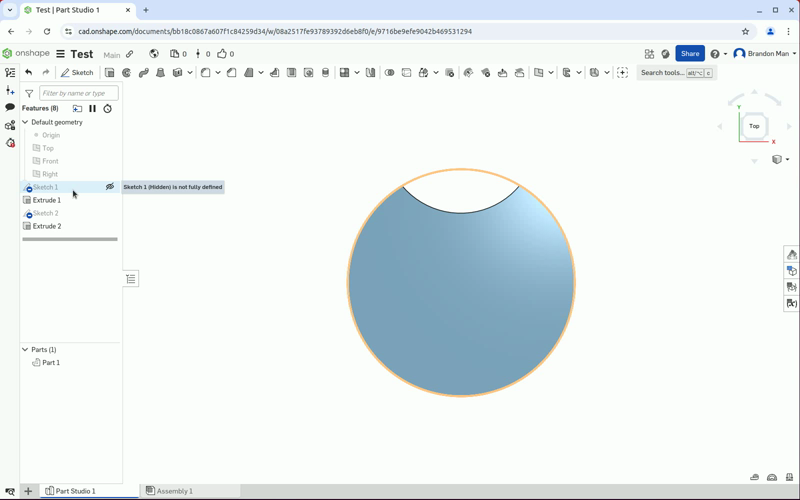
click(73, 189)
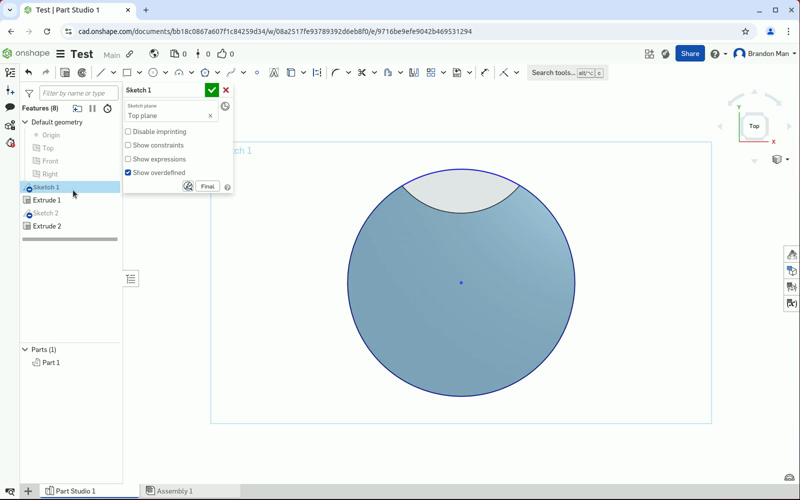
mouse_move(229, 92)
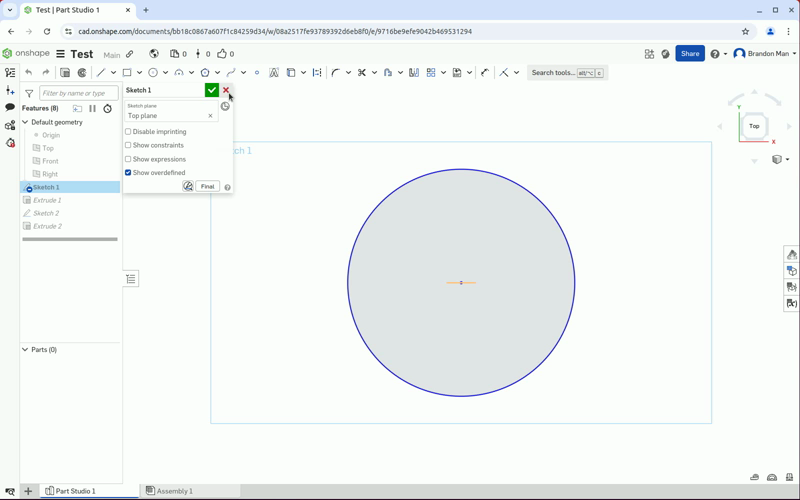
click(229, 92)
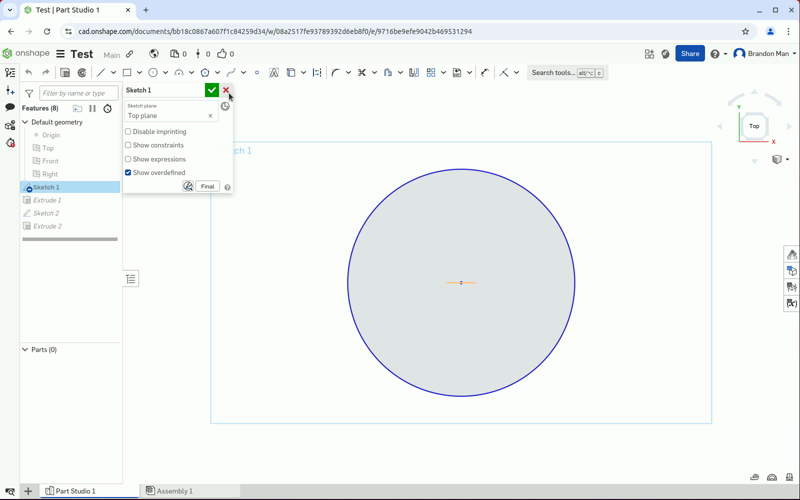
key(shift+s)
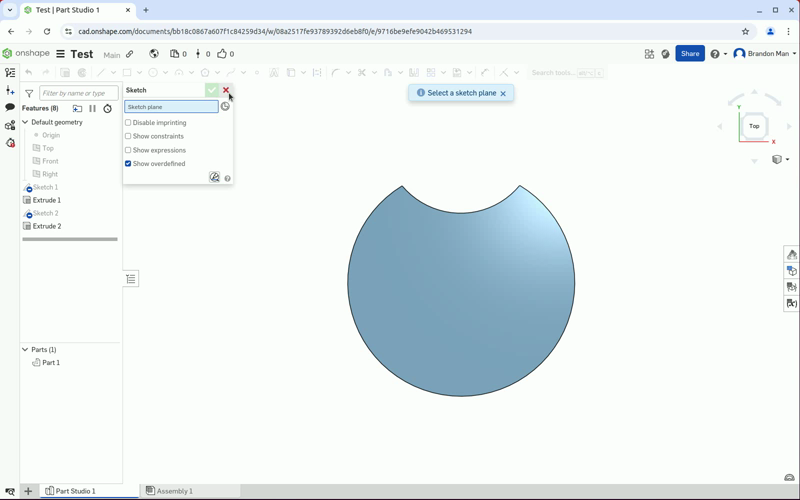
mouse_move(73, 150)
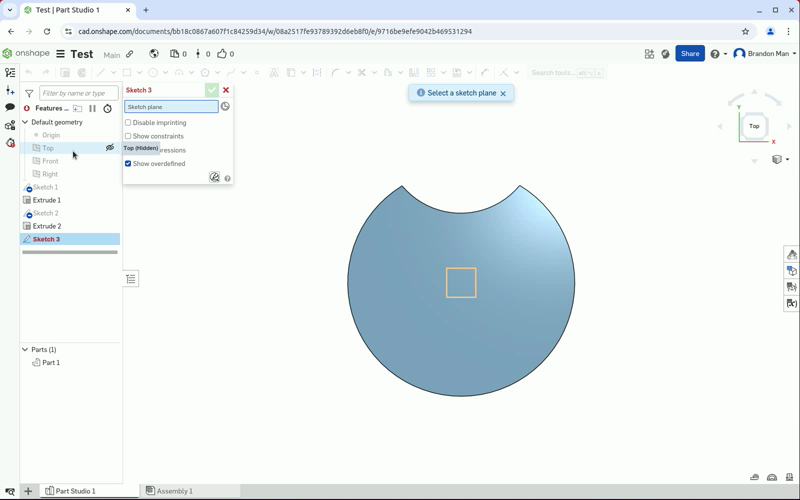
click(73, 150)
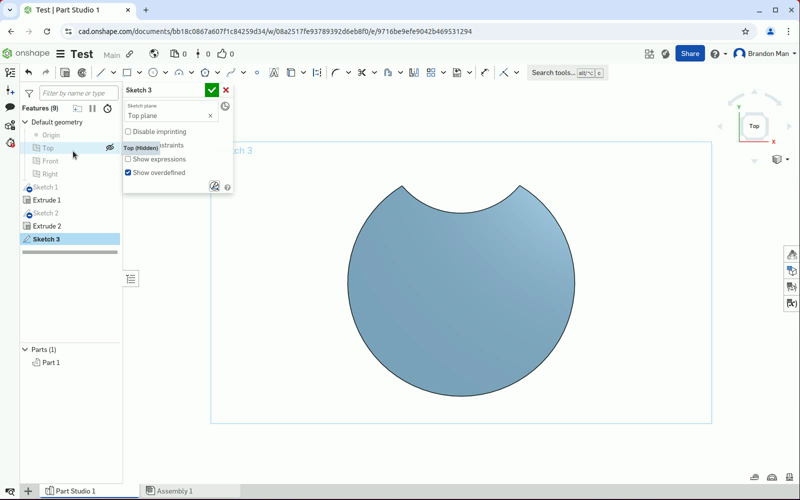
mouse_move(73, 352)
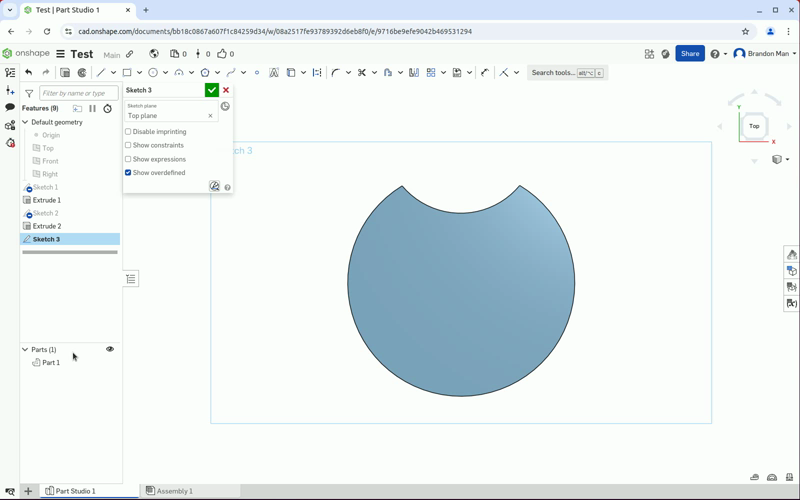
key(y)
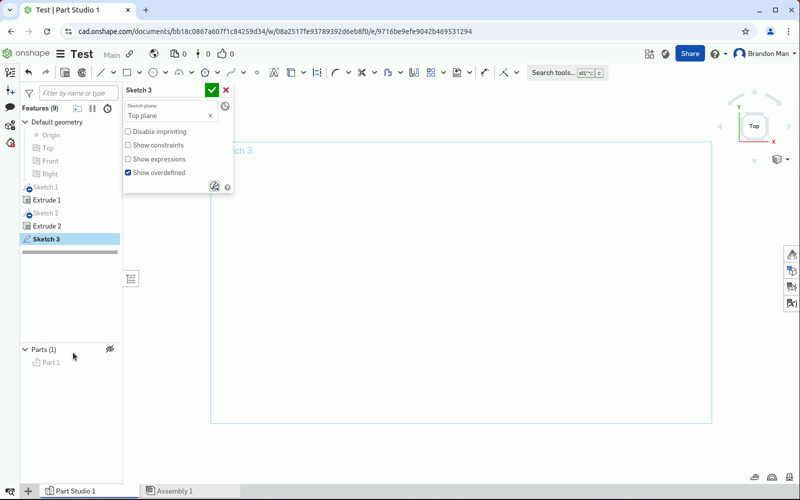
key(c)
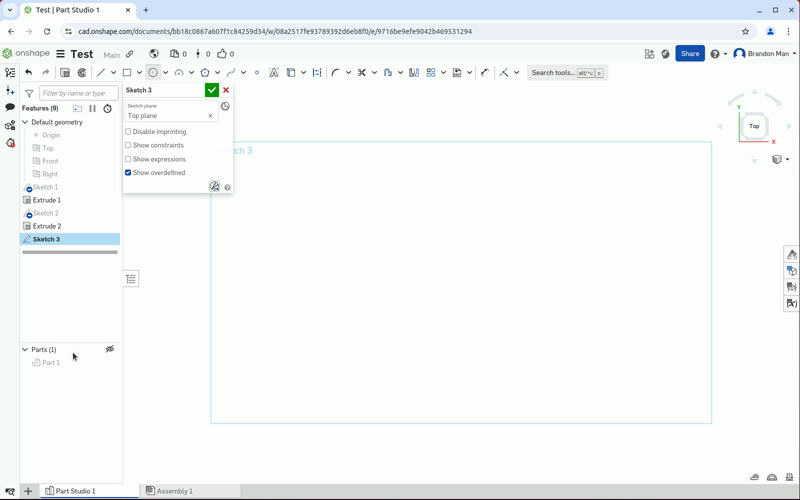
key_down(shift)
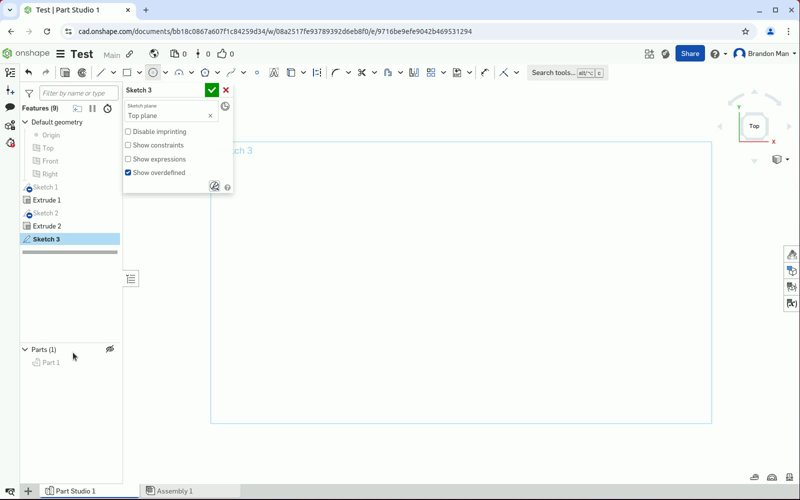
mouse_move(461, 282)
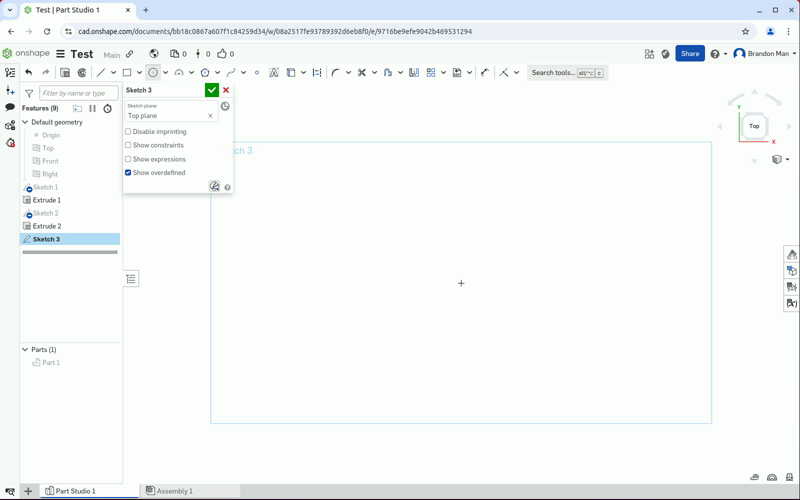
click(461, 282)
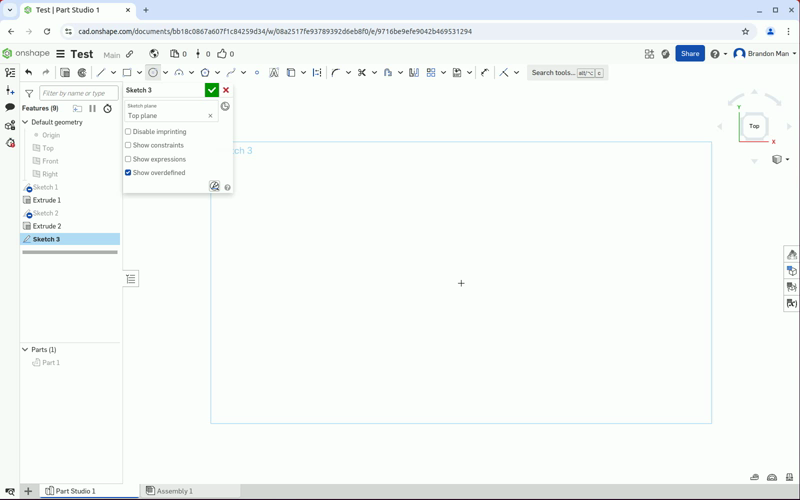
key_up(shift)
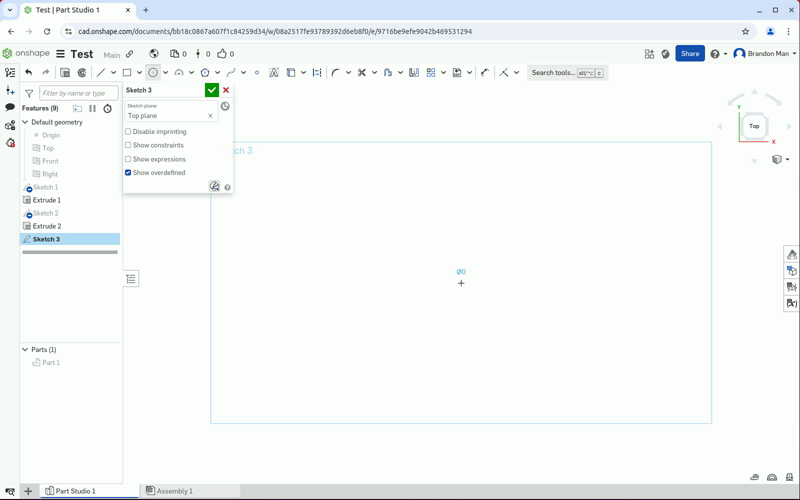
mouse_move(481, 282)
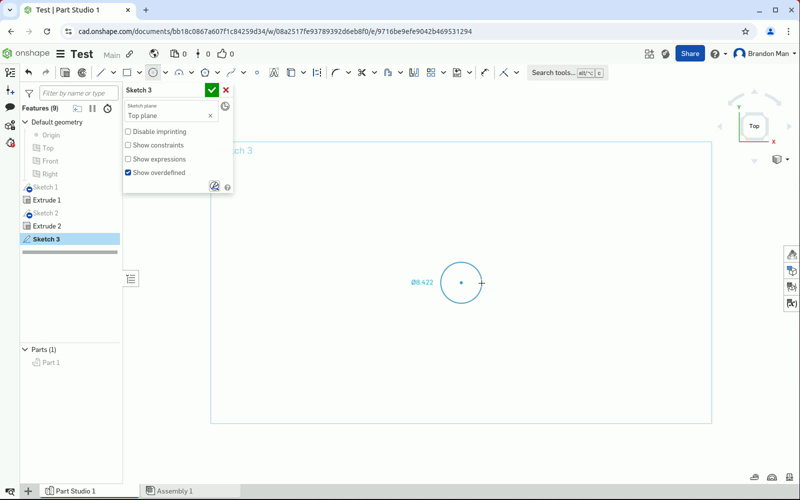
click(481, 282)
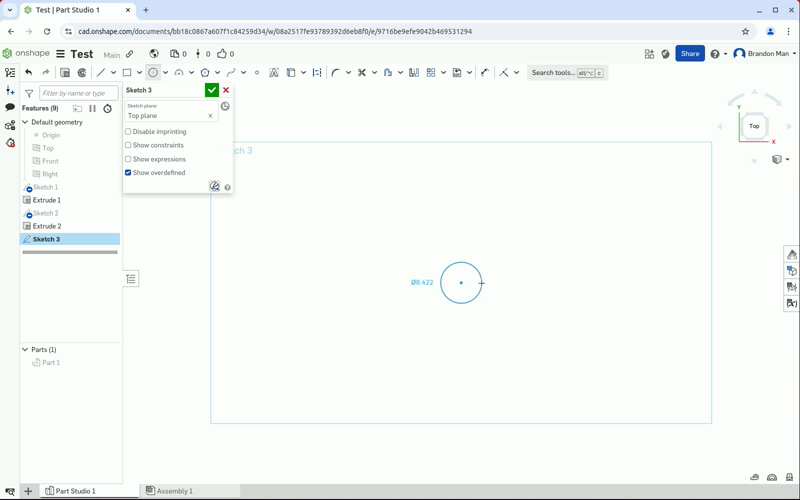
key(esc)
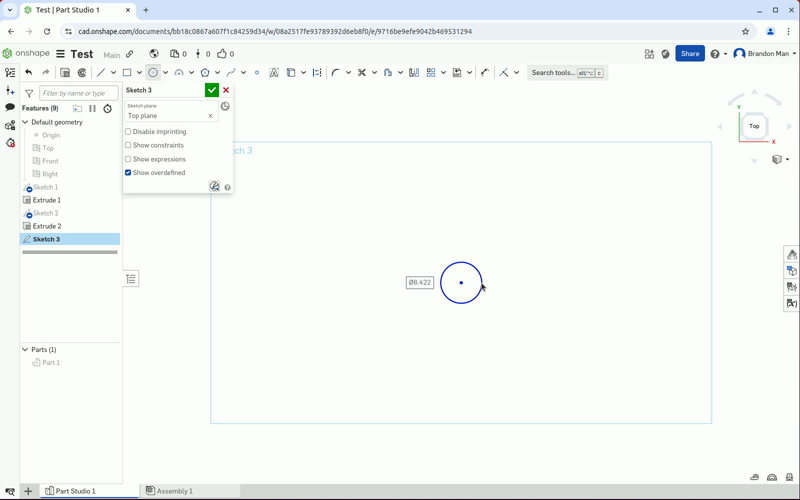
mouse_move(478, 274)
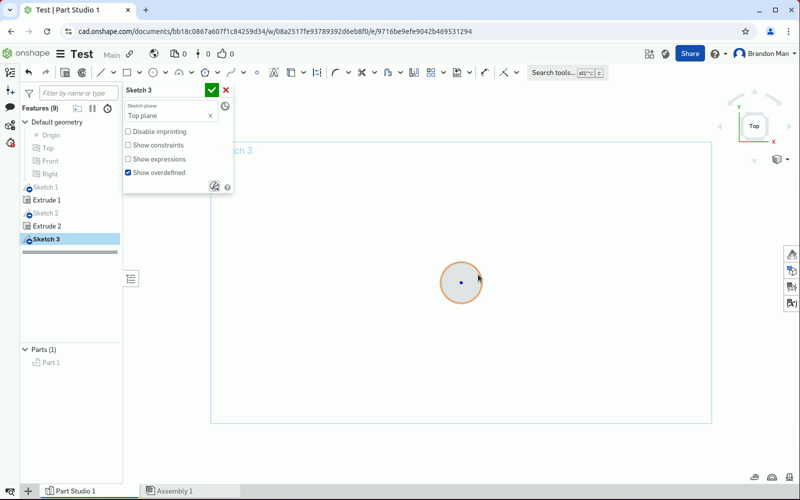
scroll(6)
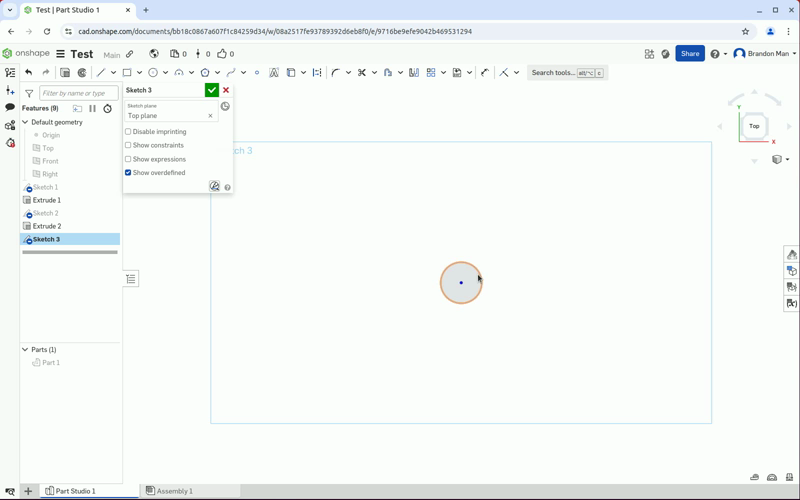
scroll(6)
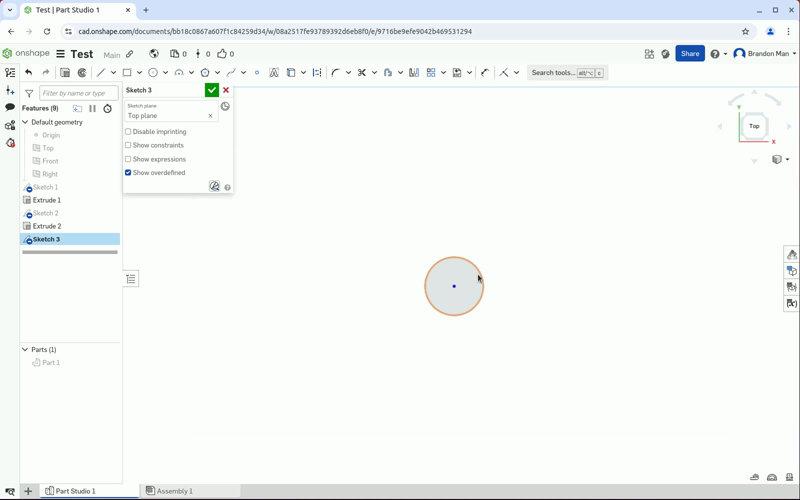
scroll(6)
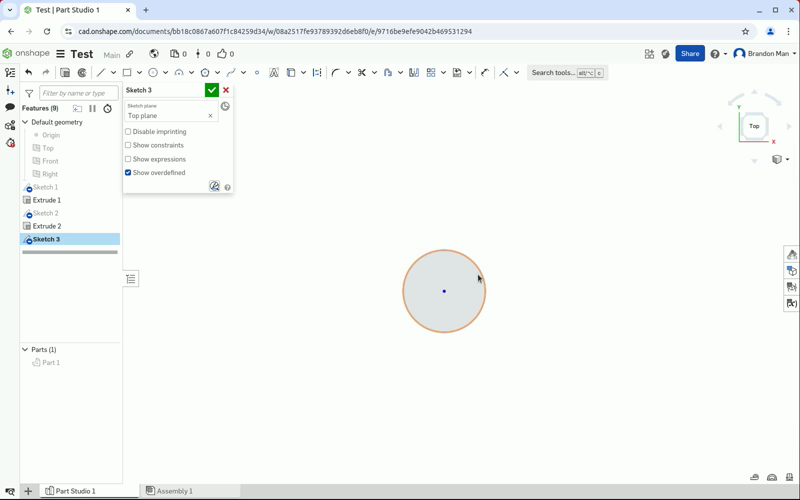
scroll(6)
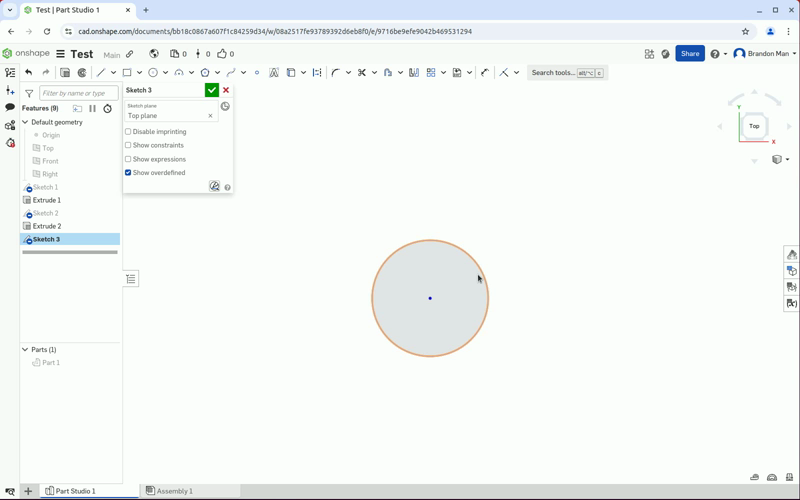
scroll(6)
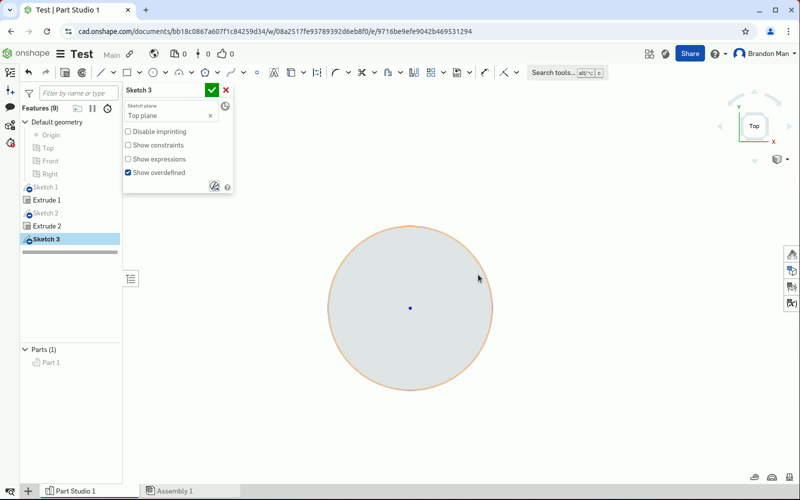
scroll(6)
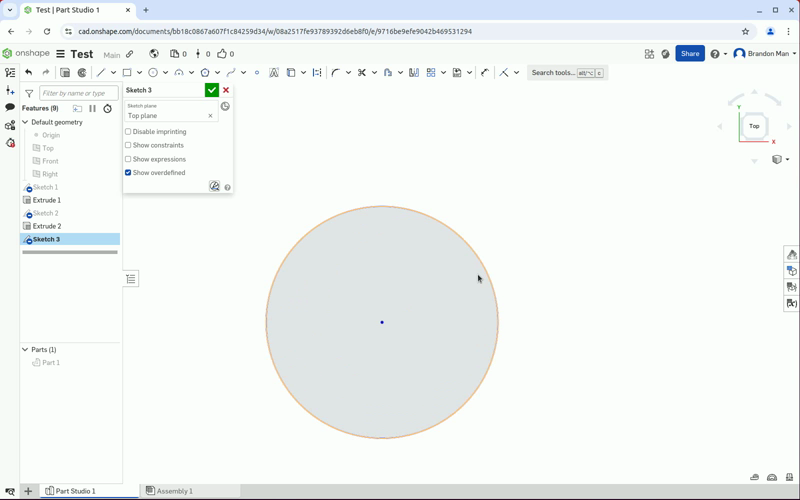
scroll(6)
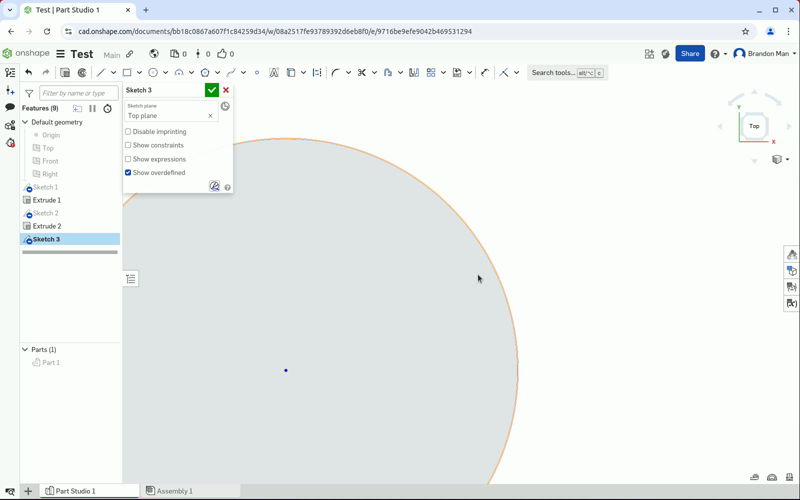
click(478, 274)
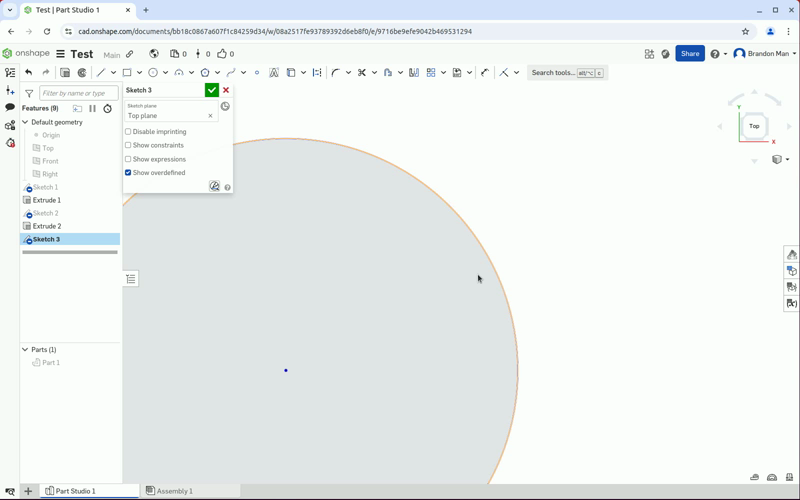
scroll(-6)
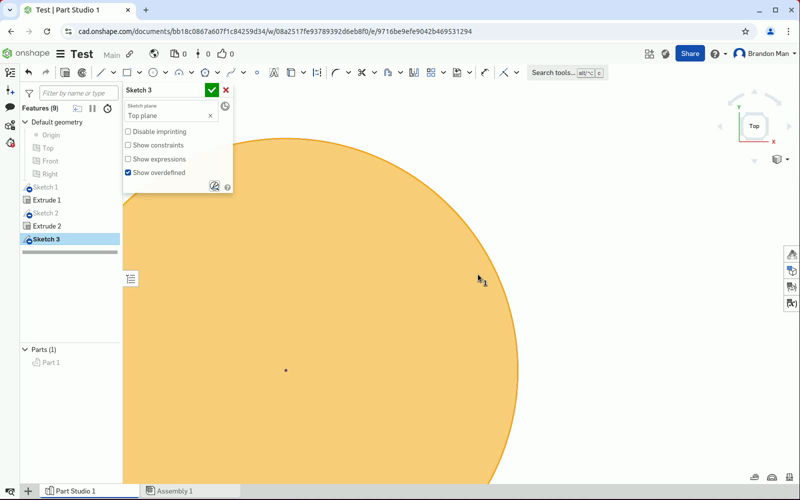
scroll(-6)
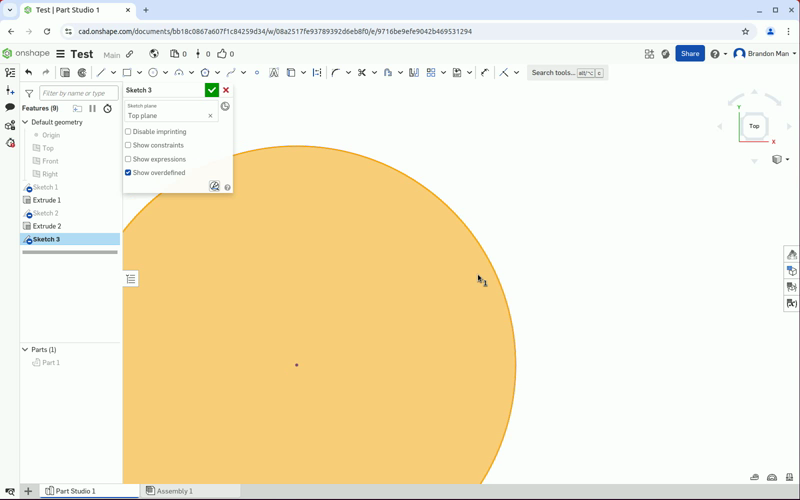
scroll(-6)
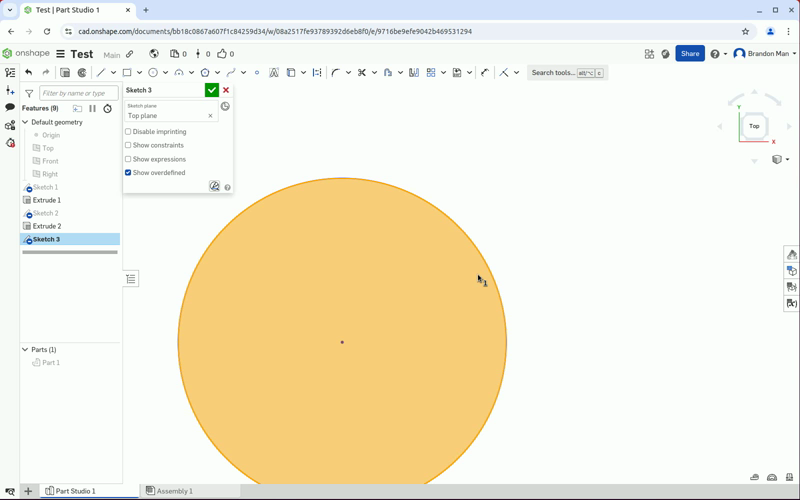
scroll(-6)
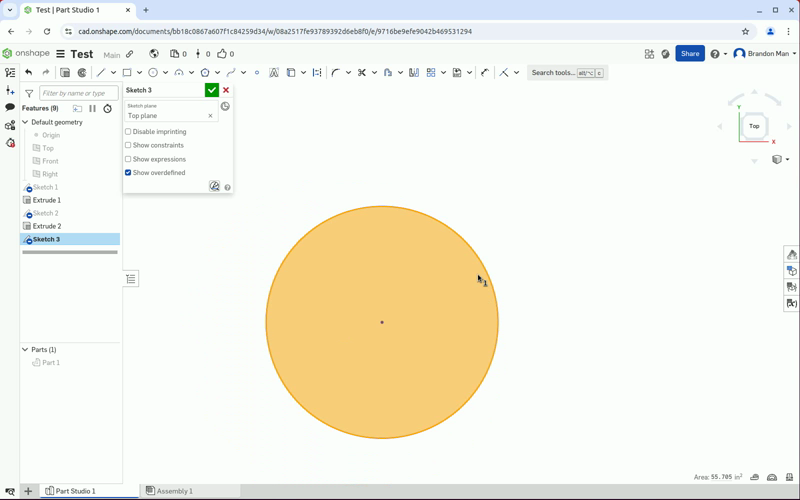
scroll(-6)
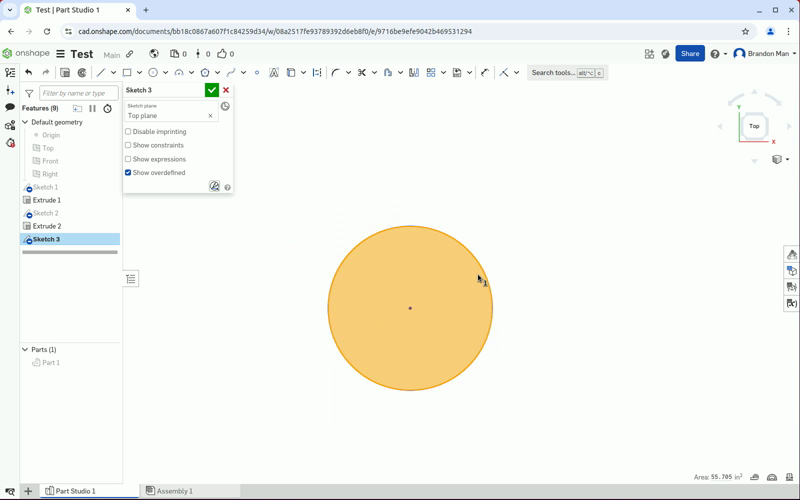
scroll(-6)
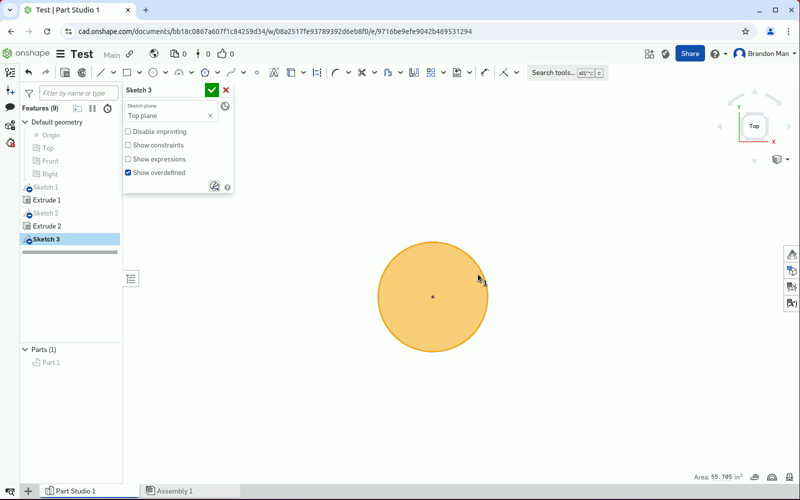
scroll(-6)
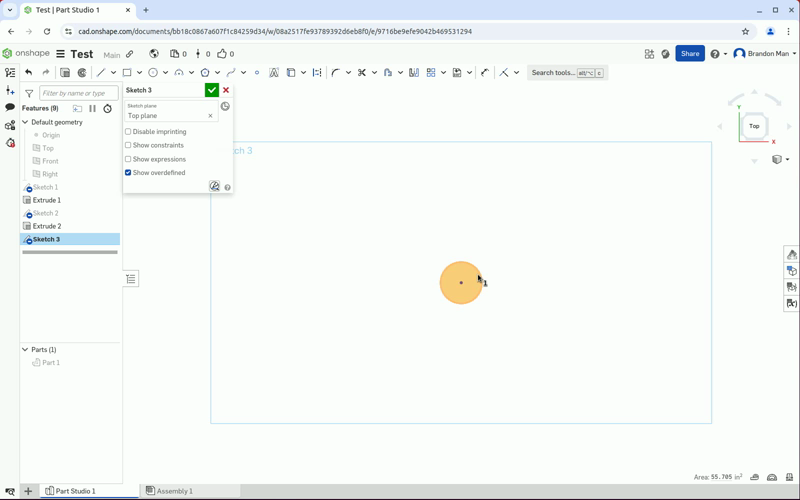
mouse_move(73, 352)
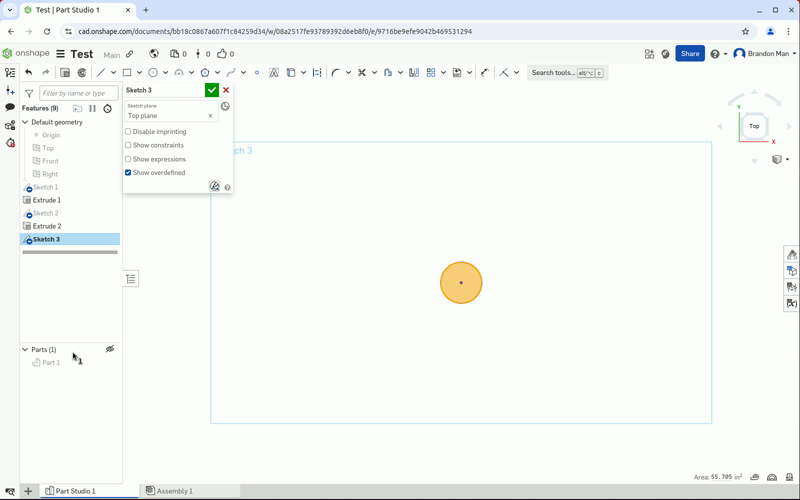
key(shift+y)
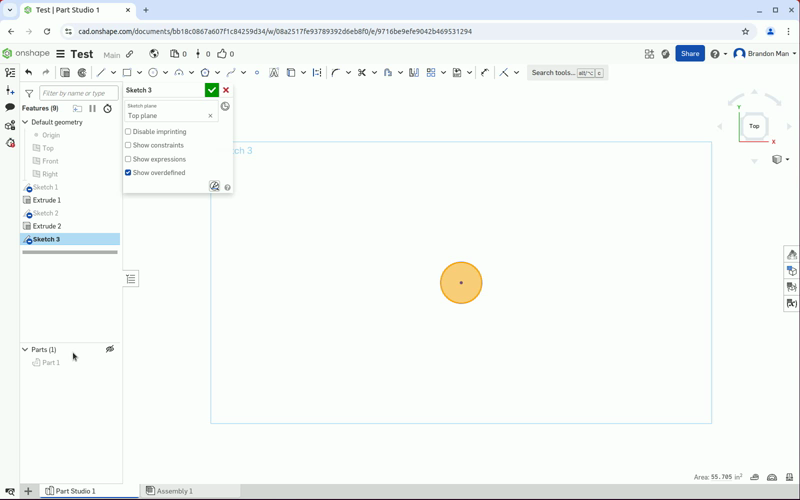
key(shift+e)
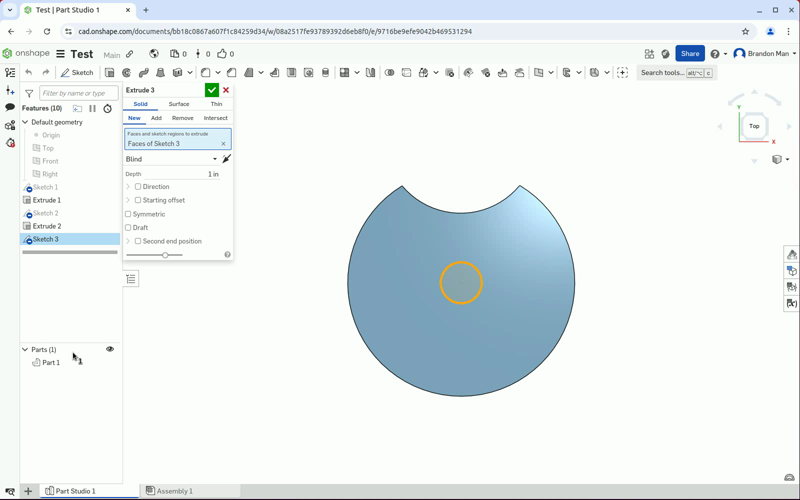
mouse_move(143, 106)
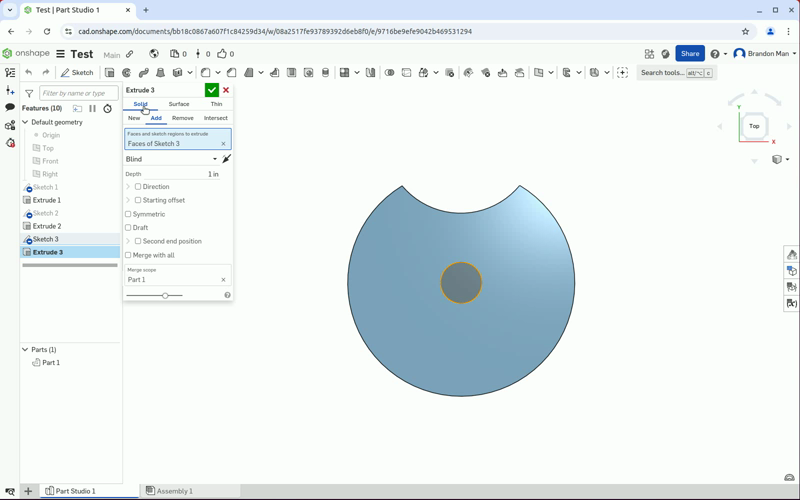
click(143, 106)
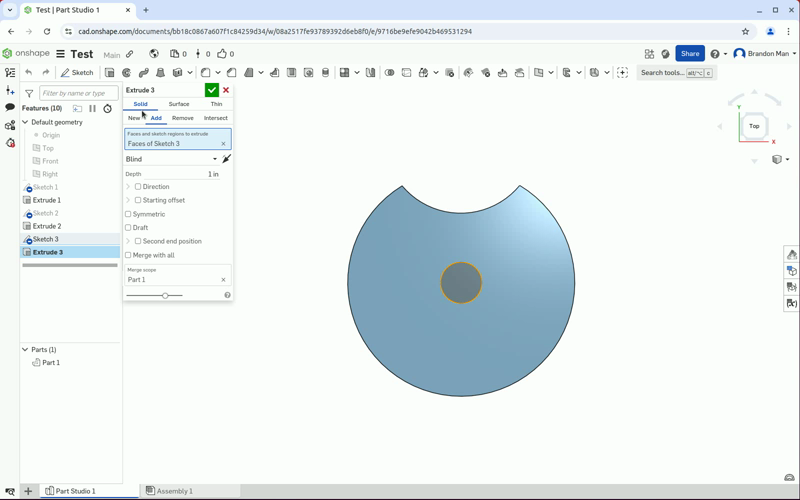
mouse_move(137, 120)
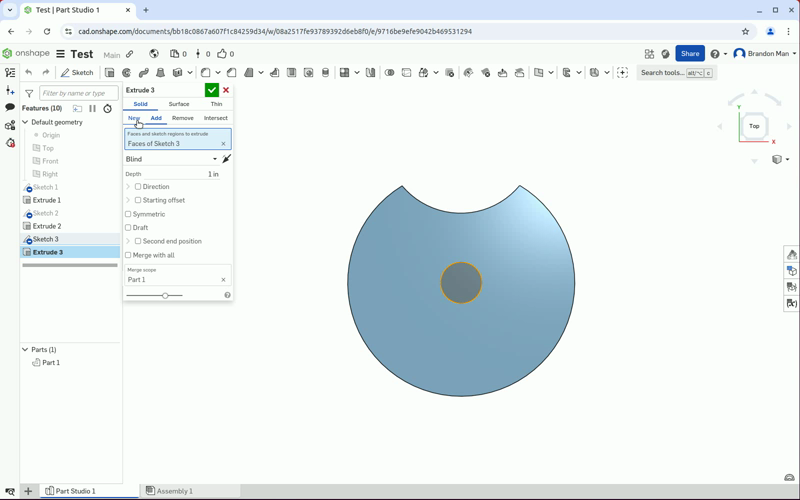
click(137, 120)
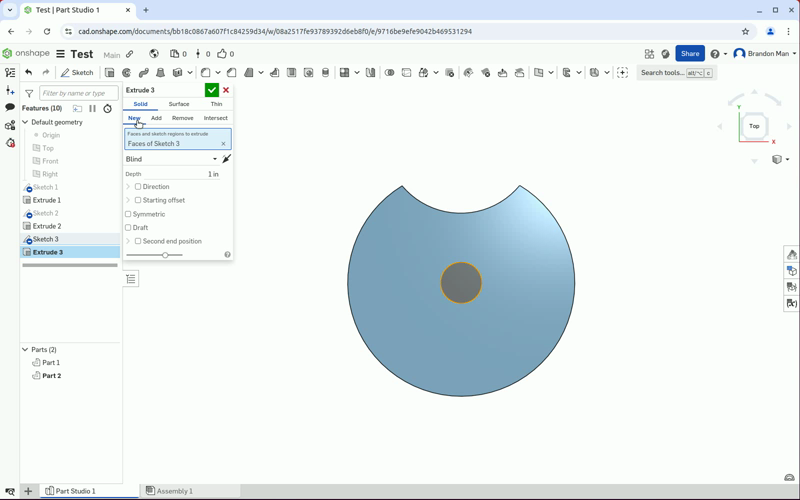
key(tab, 4)
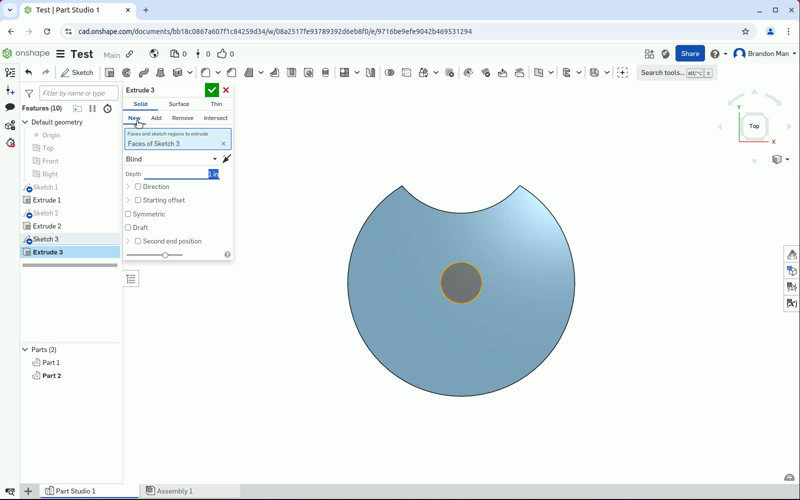
text(16.368)
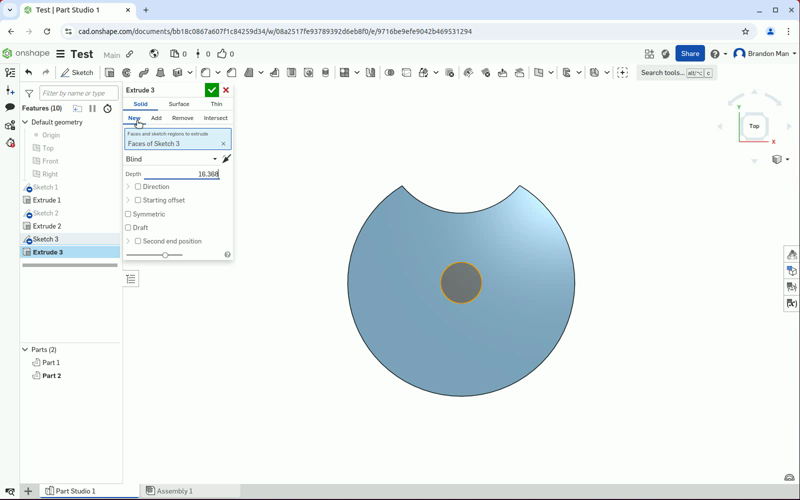
key(enter)
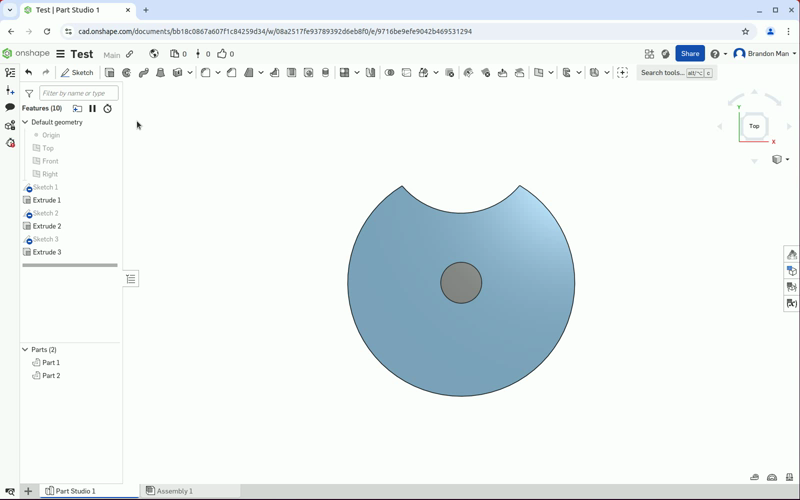
key(shift+h)
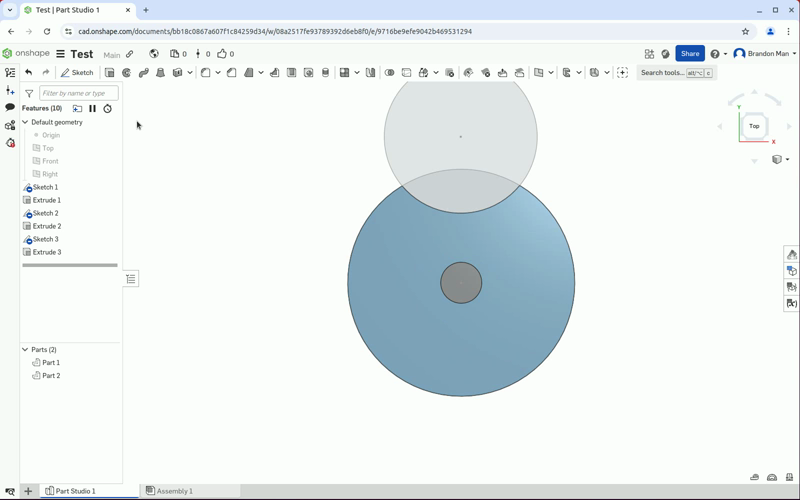
key(shift+h)
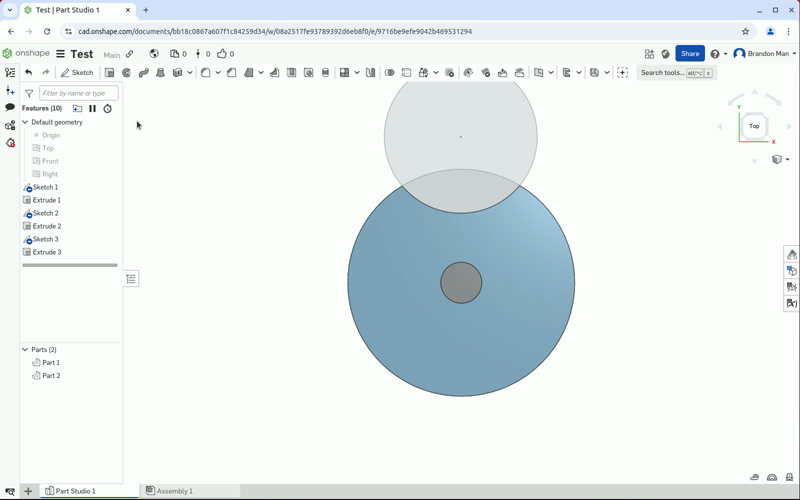
key(shift+7)
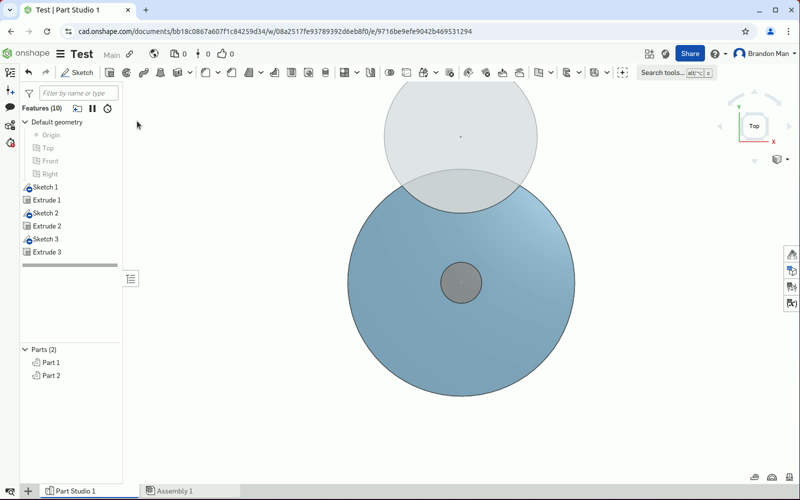
key(up, 3)
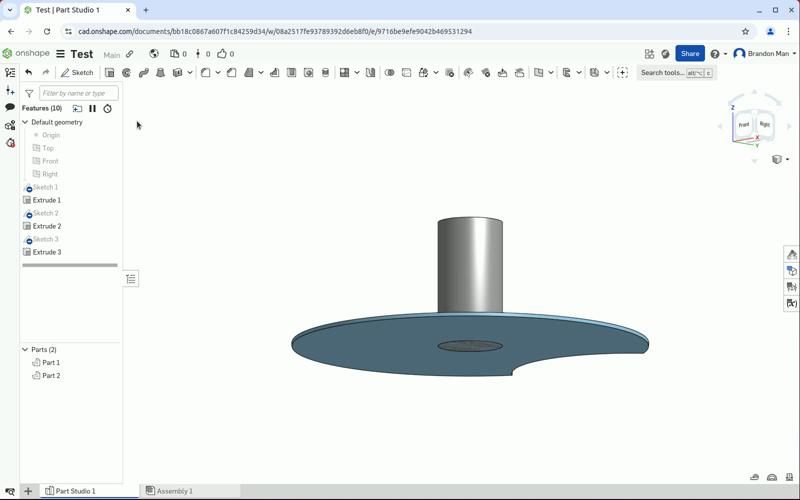
key(left, 3)
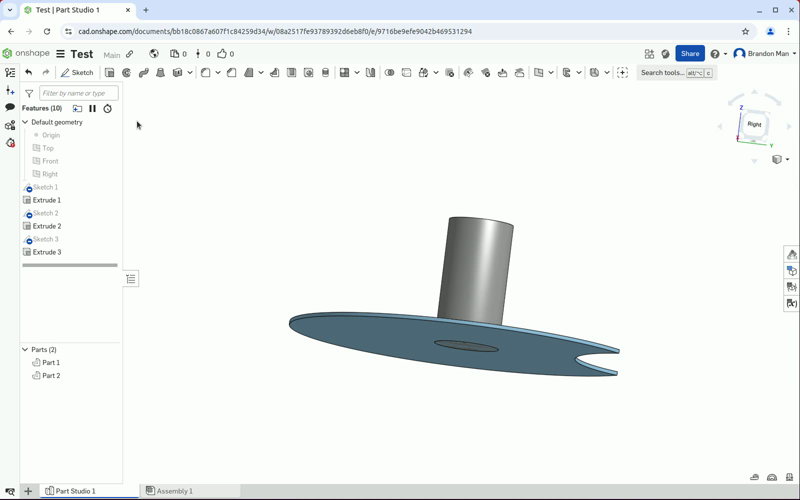
key(right, 3)
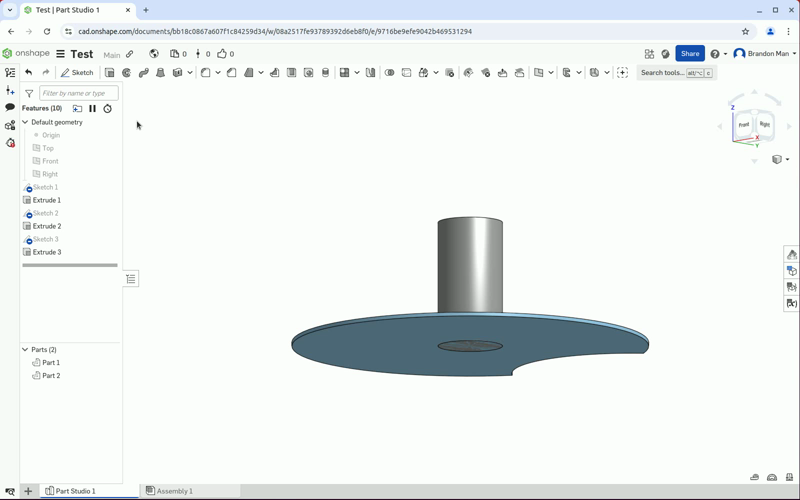
key(down, 3)
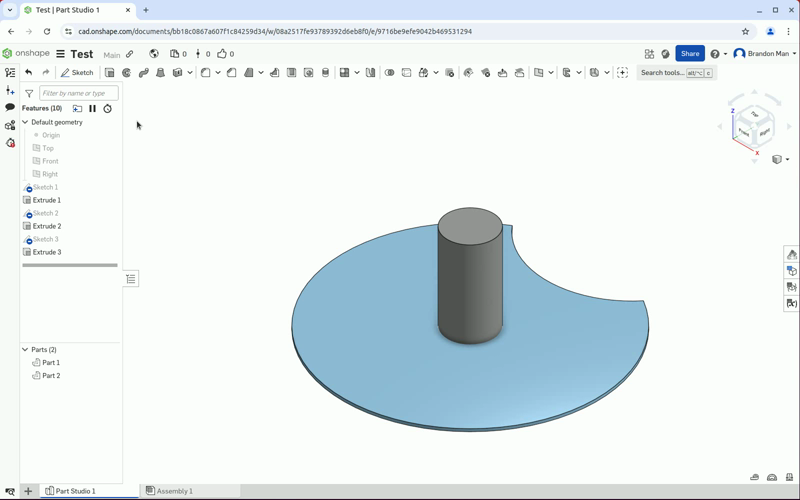
mouse_move(73, 189)
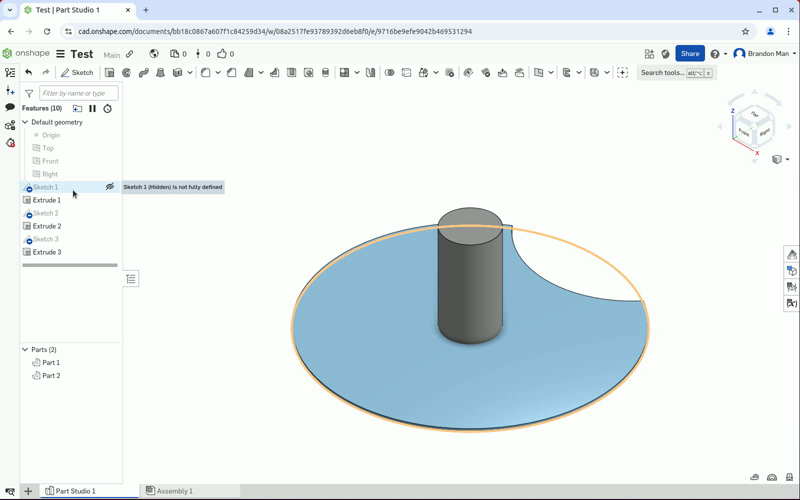
click(73, 189)